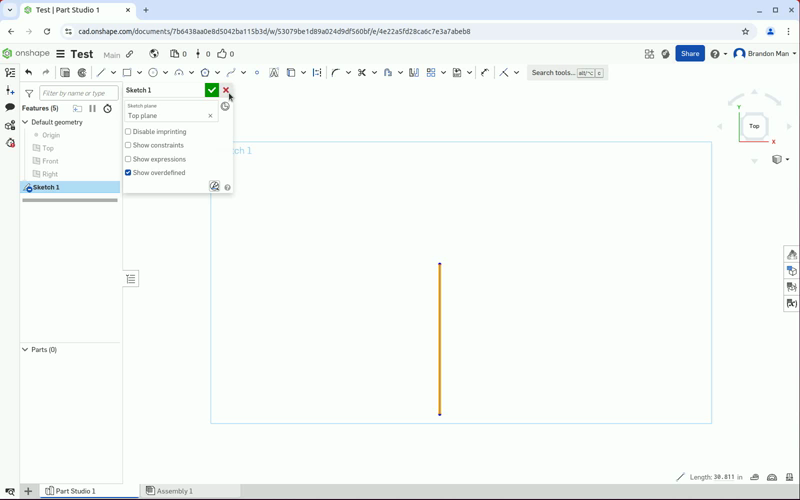
key(shift+h)
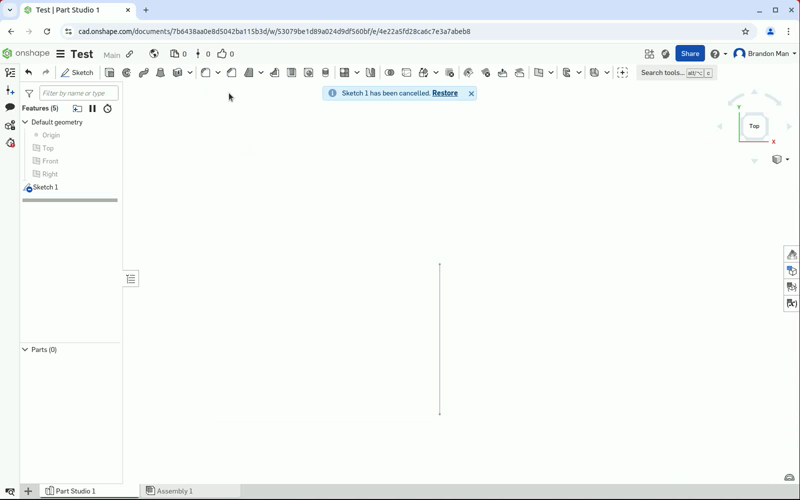
key(shift+s)
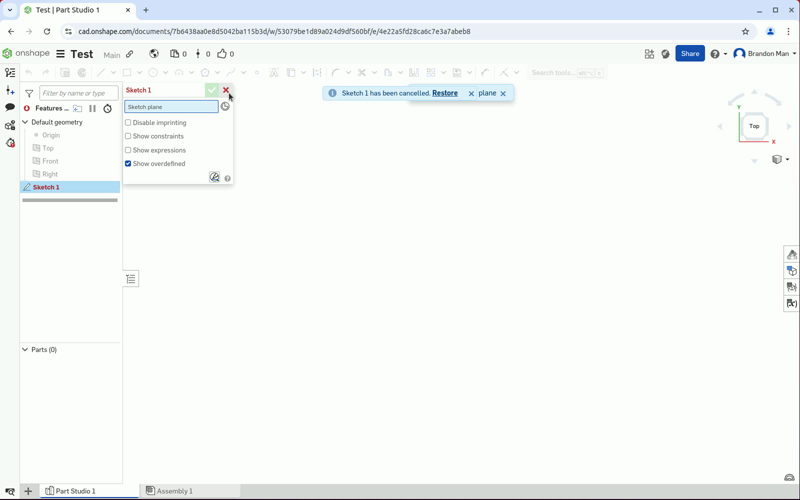
mouse_move(73, 150)
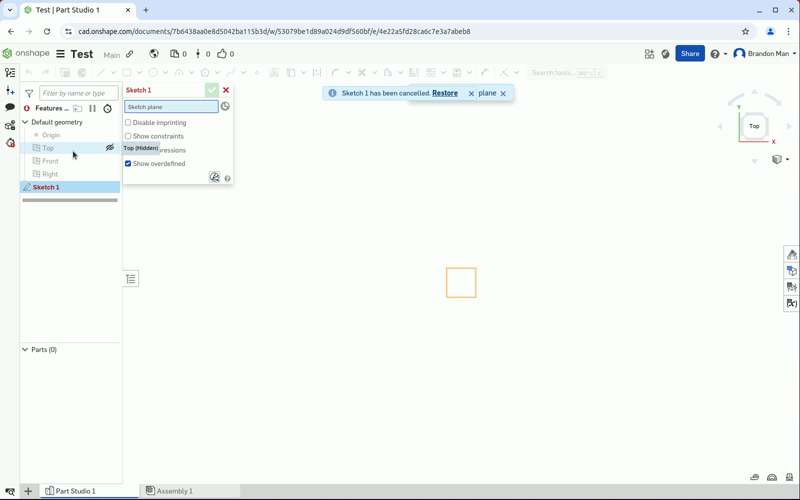
click(73, 150)
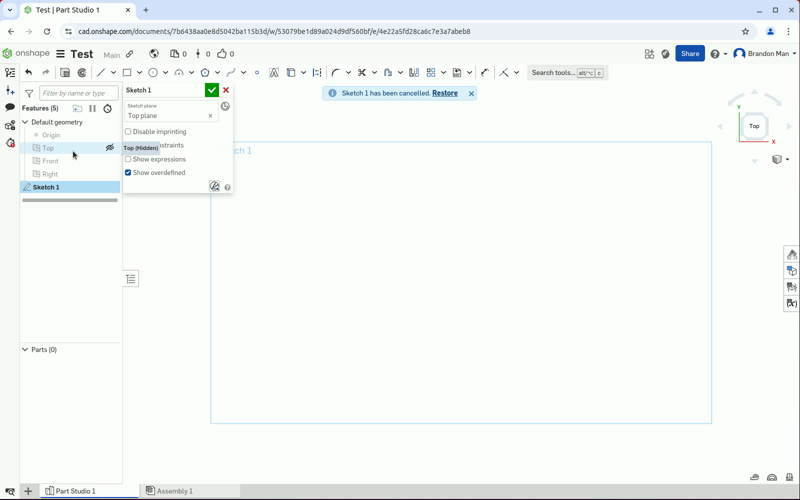
mouse_move(73, 352)
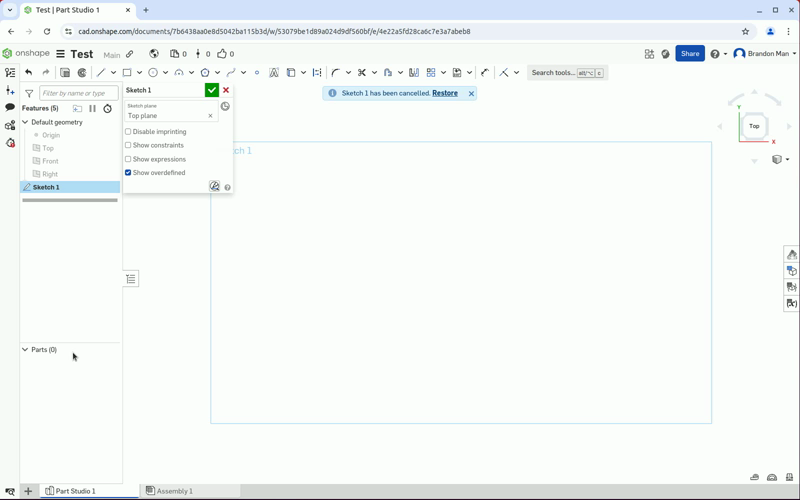
key(y)
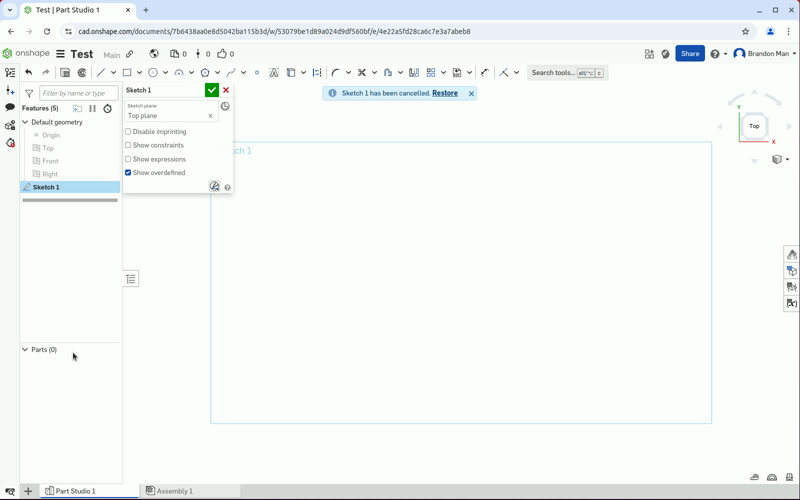
key(c)
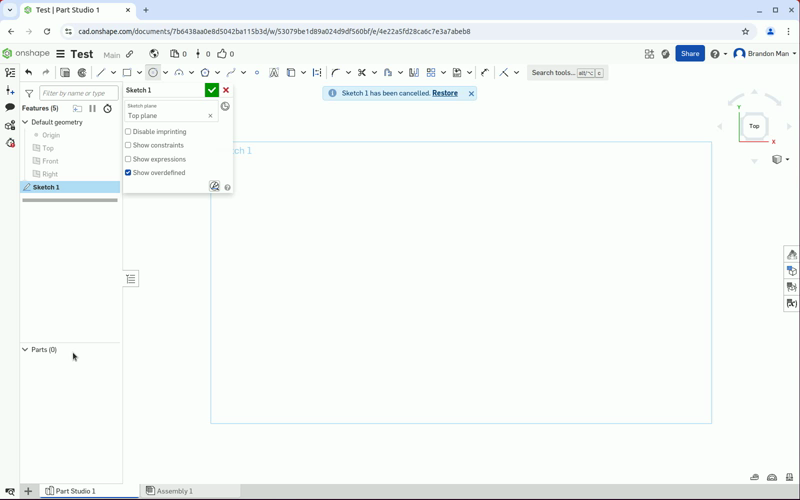
key_down(shift)
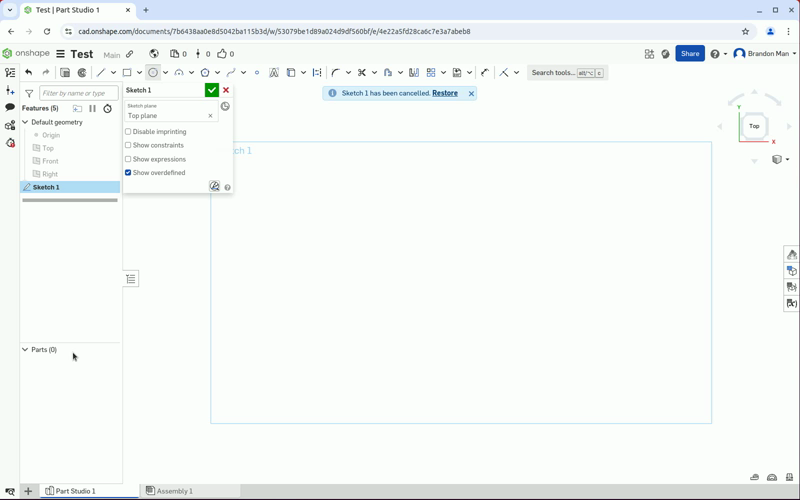
mouse_move(461, 282)
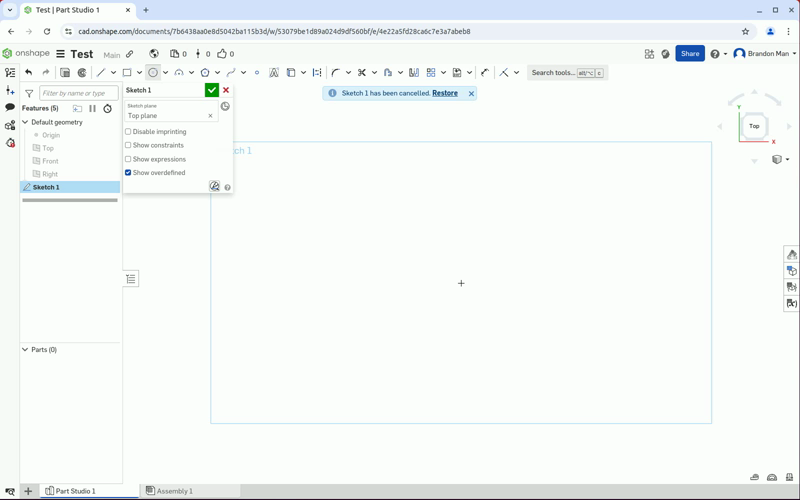
click(461, 282)
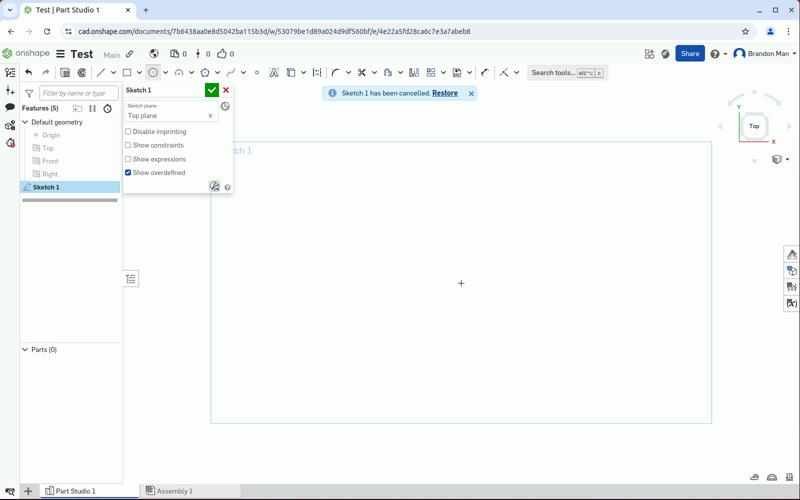
key_up(shift)
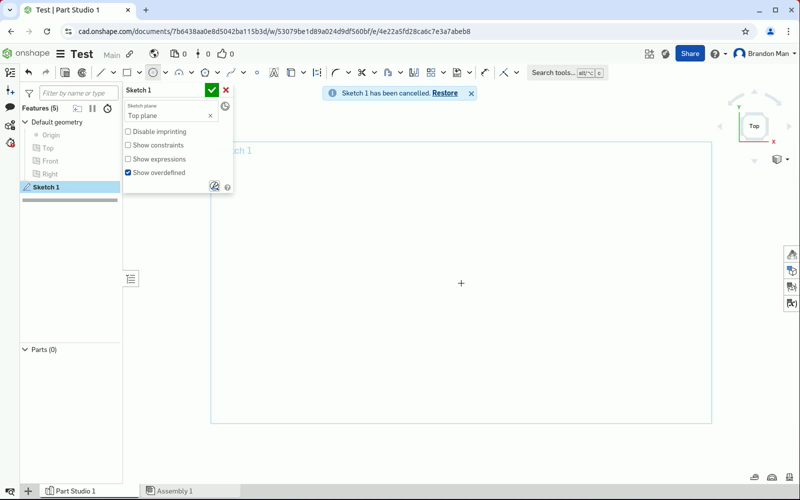
mouse_move(466, 282)
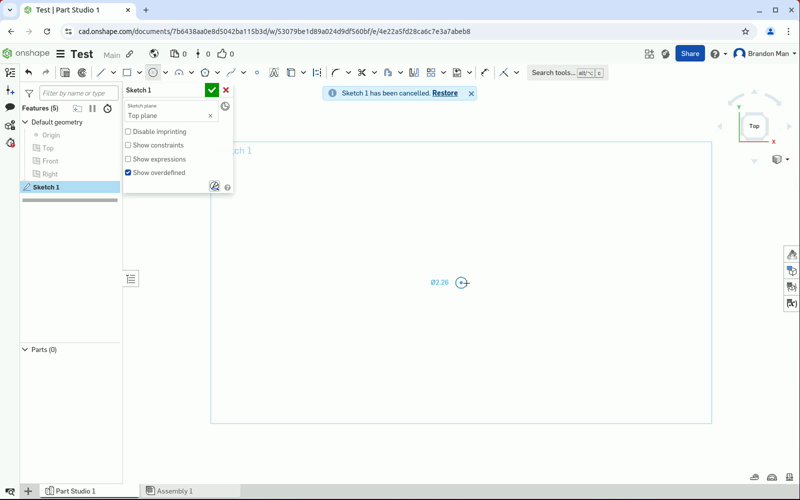
click(466, 282)
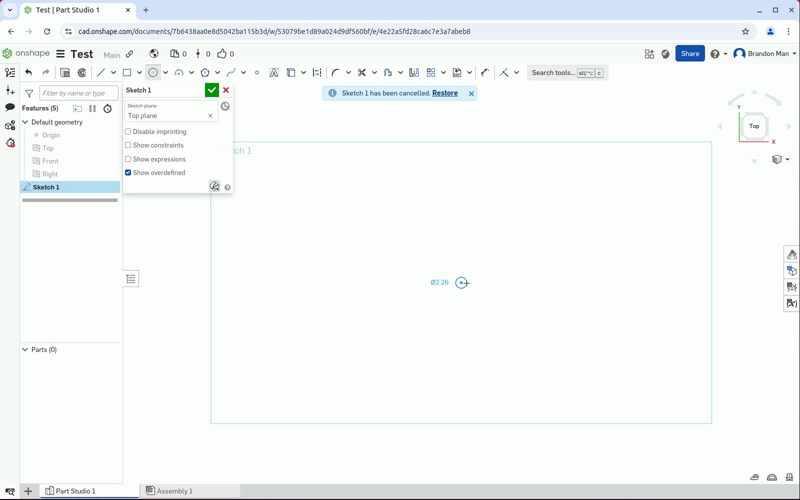
key(esc)
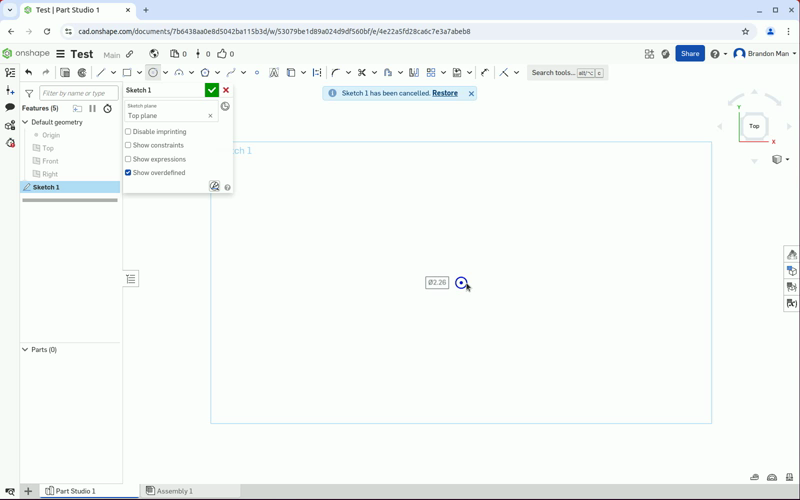
mouse_move(465, 285)
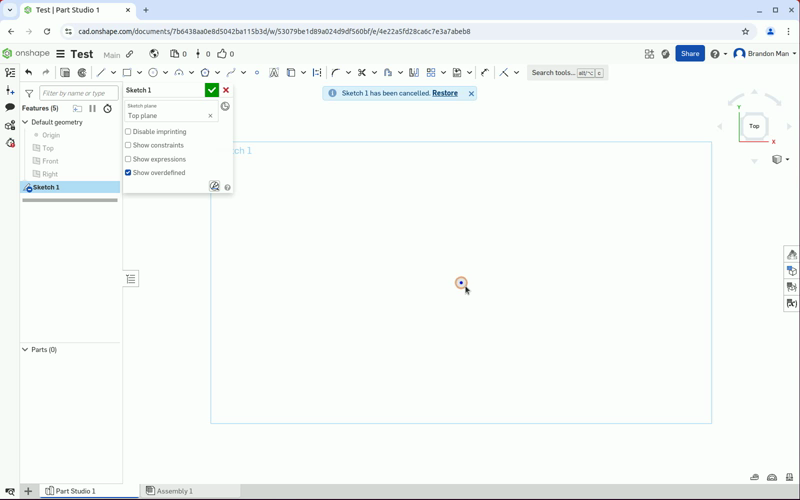
scroll(6)
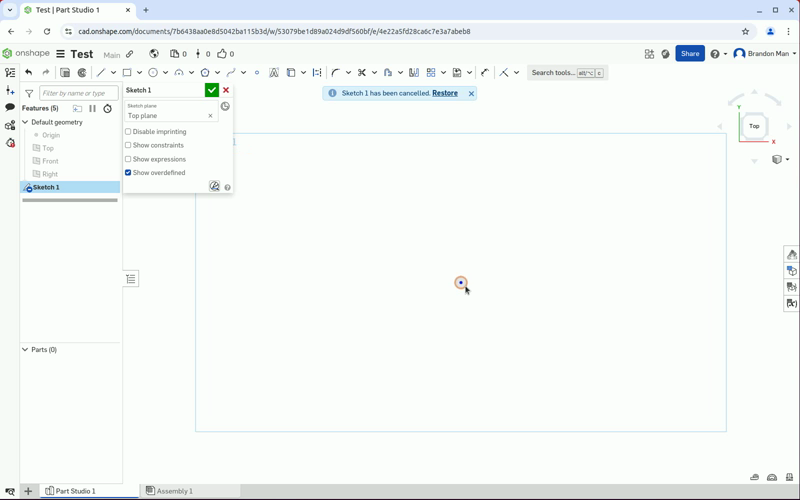
scroll(6)
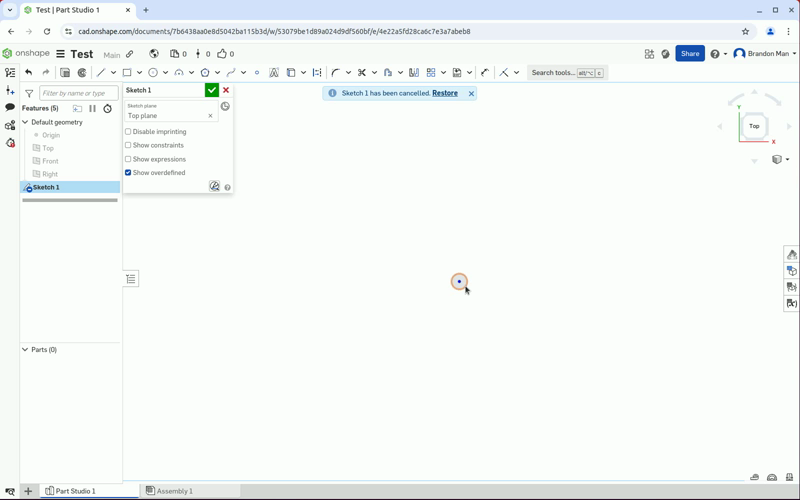
scroll(6)
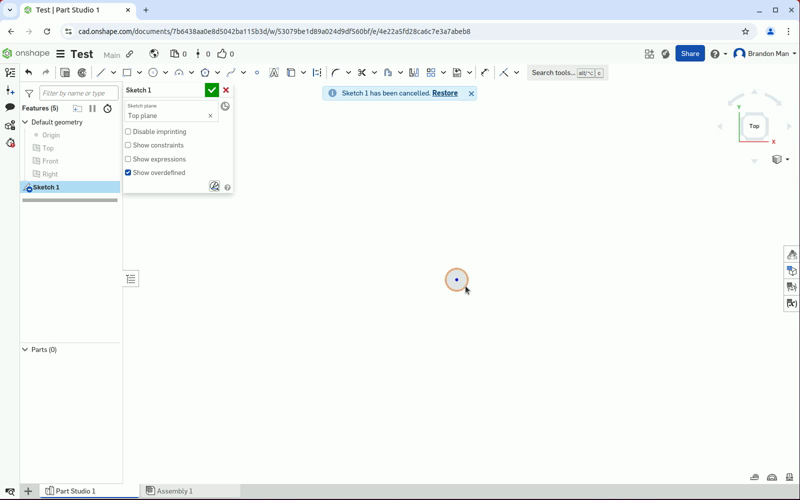
scroll(6)
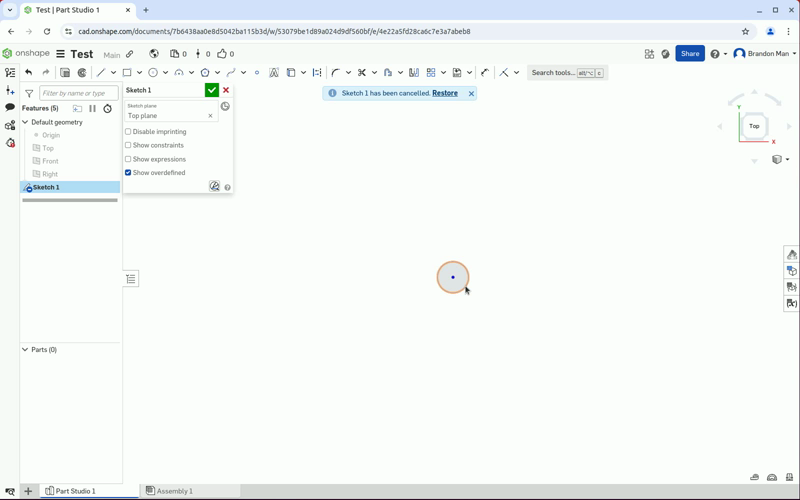
scroll(6)
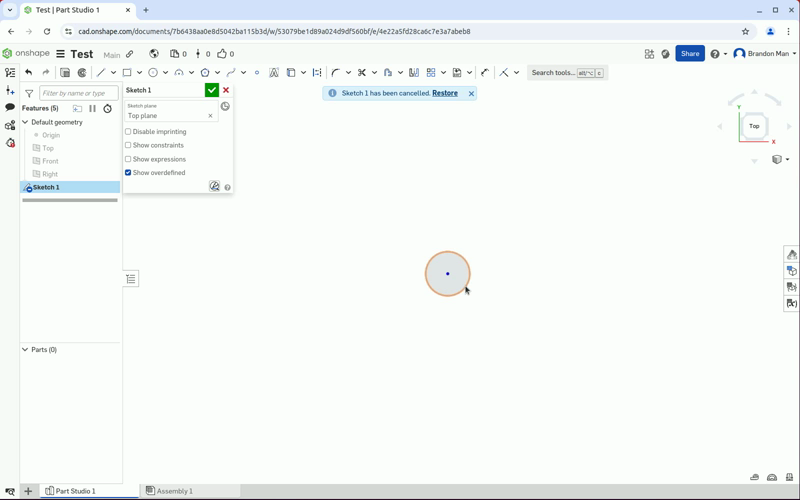
scroll(6)
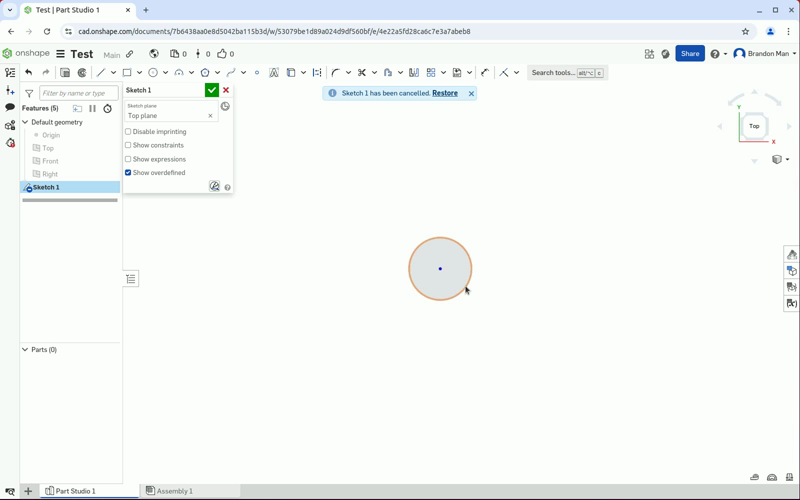
scroll(6)
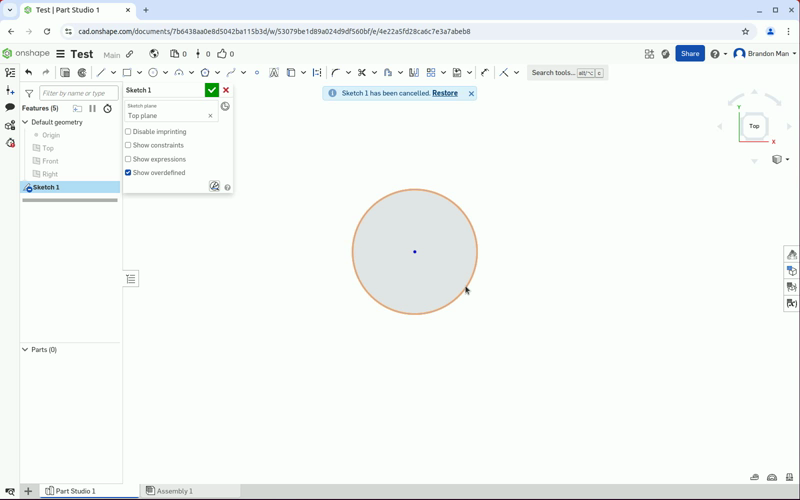
click(465, 285)
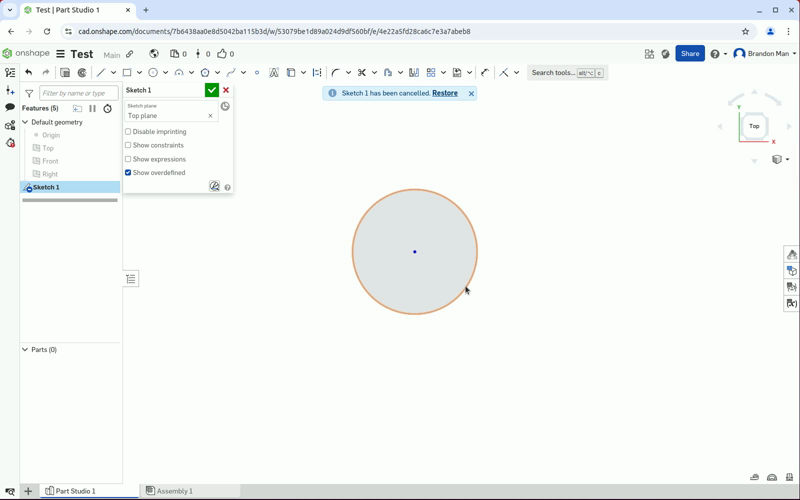
scroll(-6)
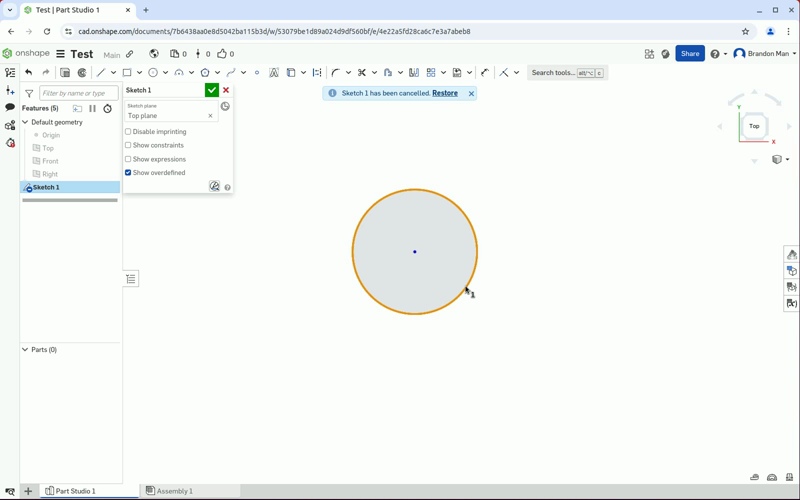
scroll(-6)
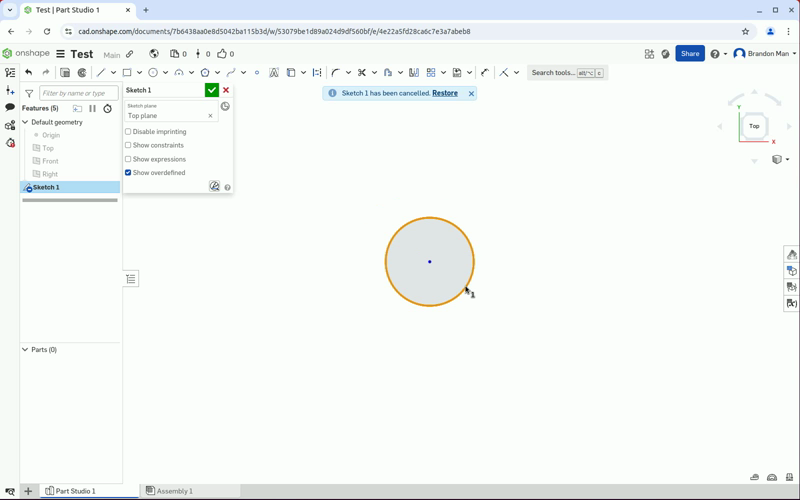
scroll(-6)
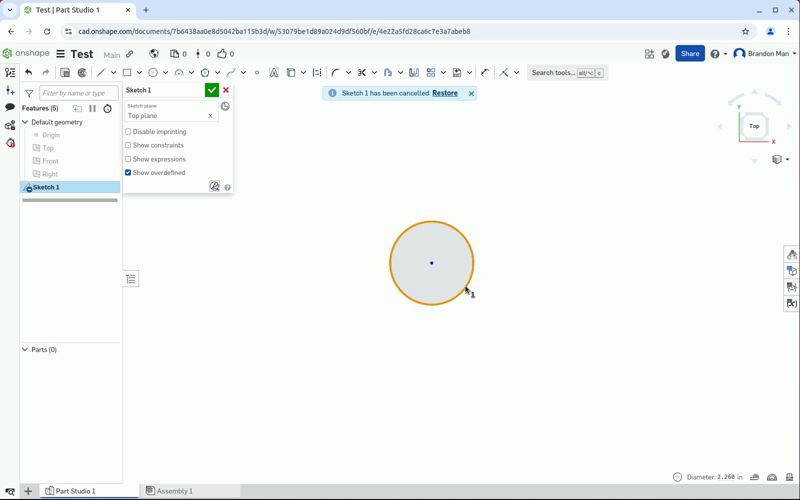
scroll(-6)
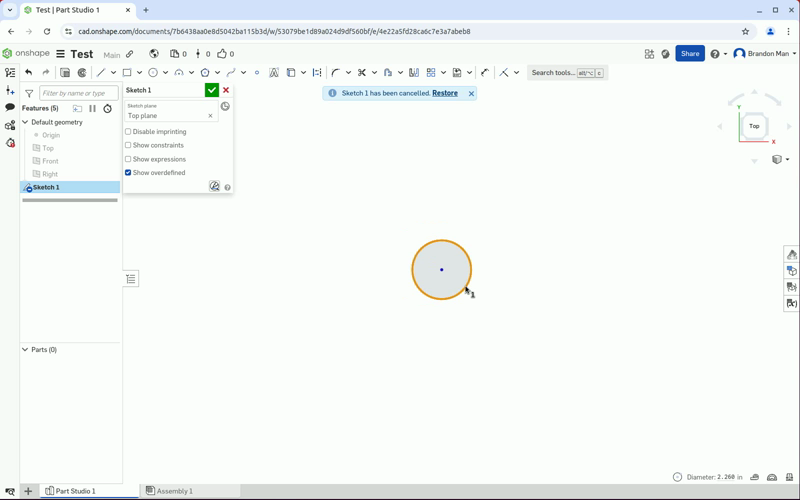
scroll(-6)
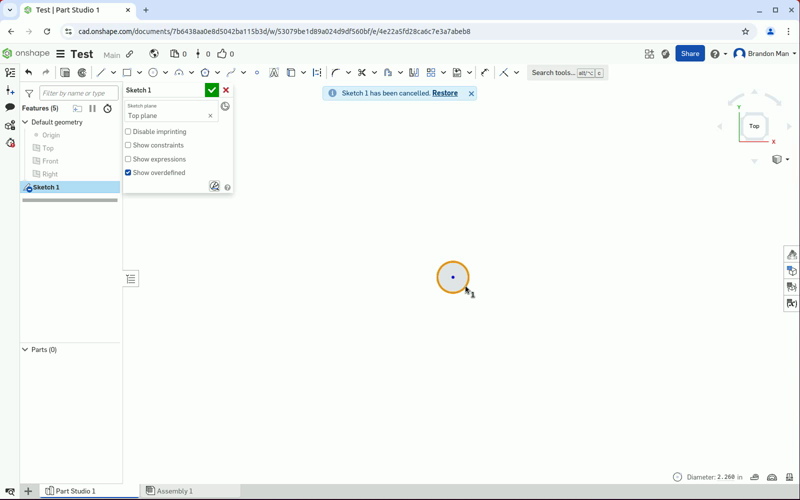
scroll(-6)
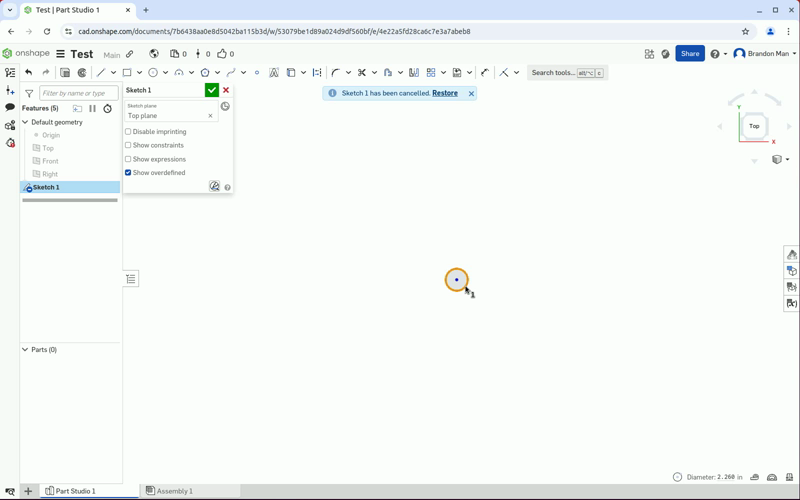
scroll(-6)
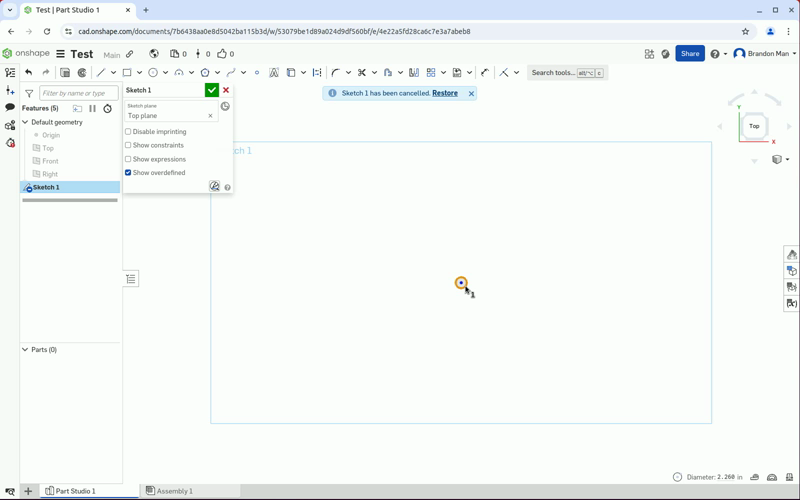
mouse_move(73, 352)
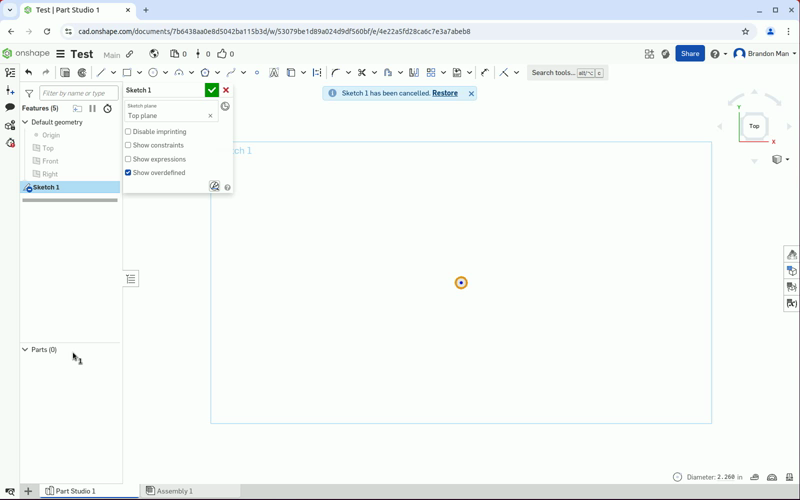
key(shift+y)
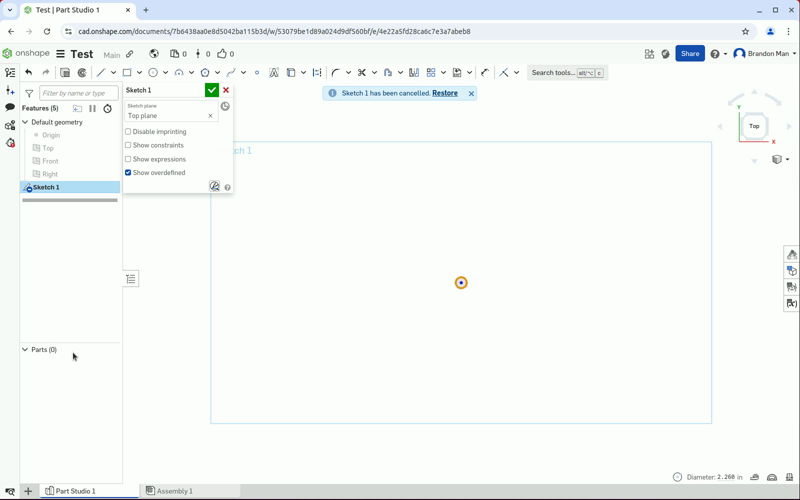
key(shift+e)
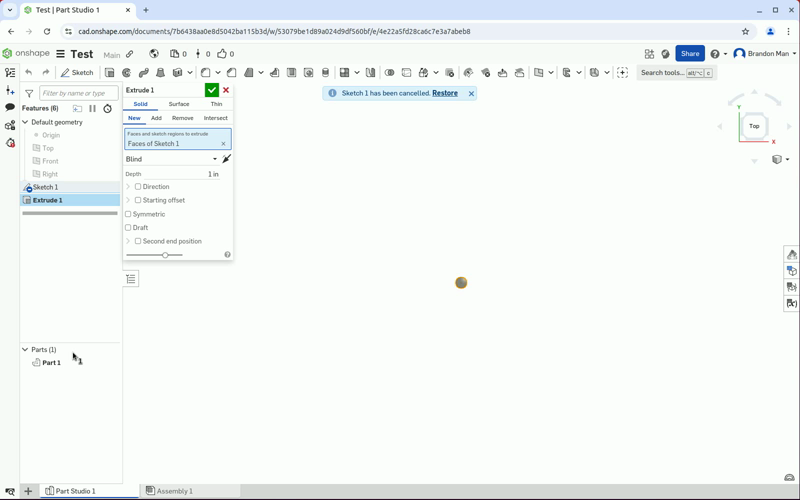
mouse_move(143, 106)
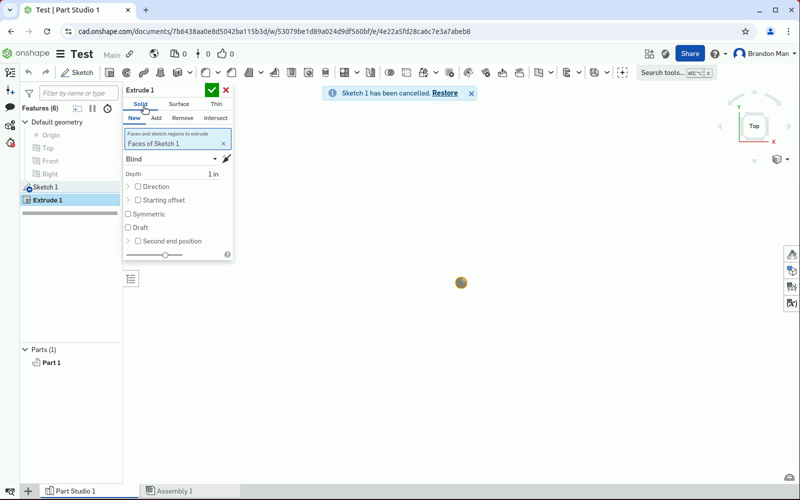
click(143, 106)
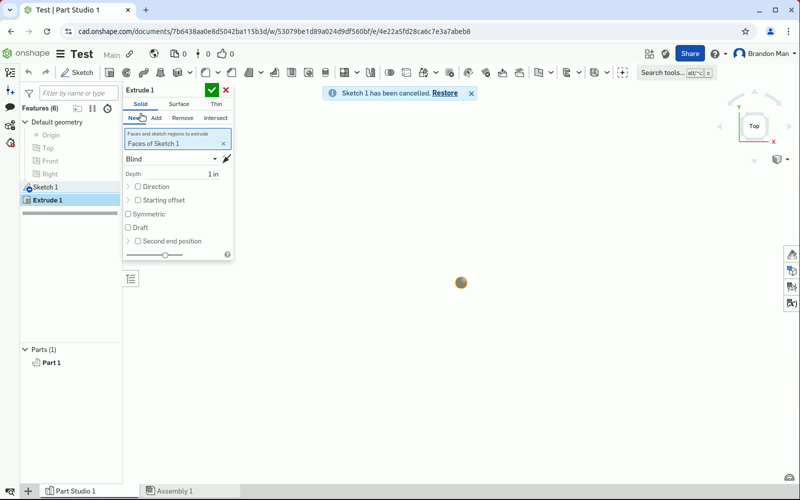
mouse_move(137, 120)
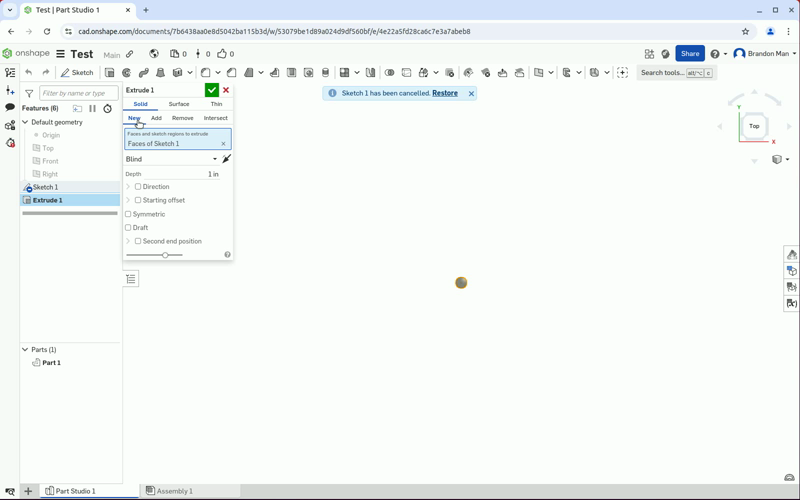
click(137, 120)
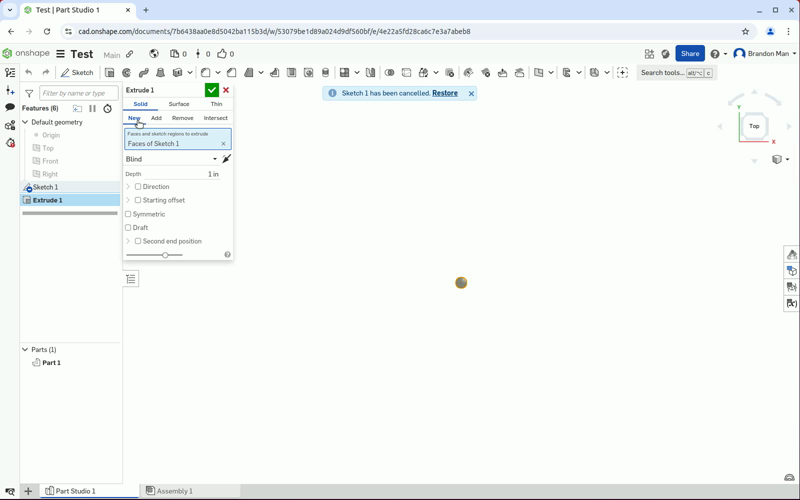
key(tab, 4)
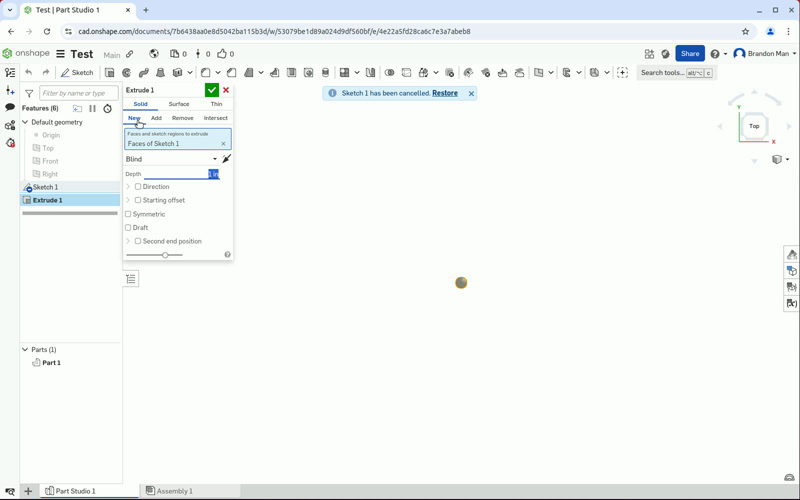
text(23.108)
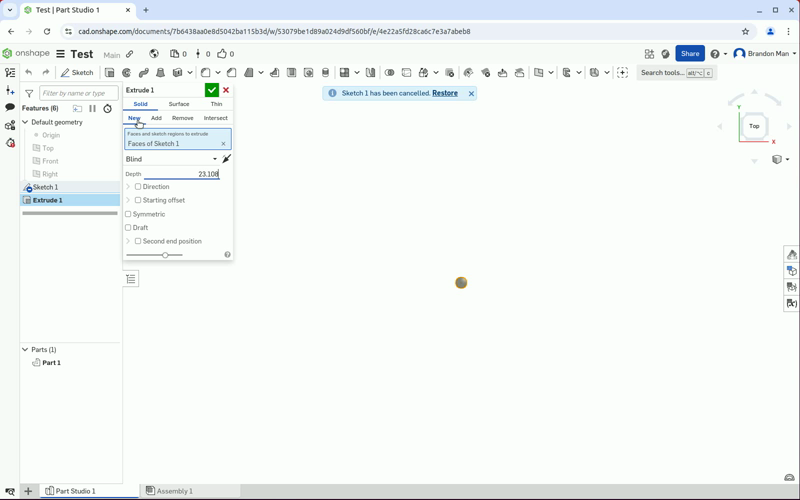
key(enter)
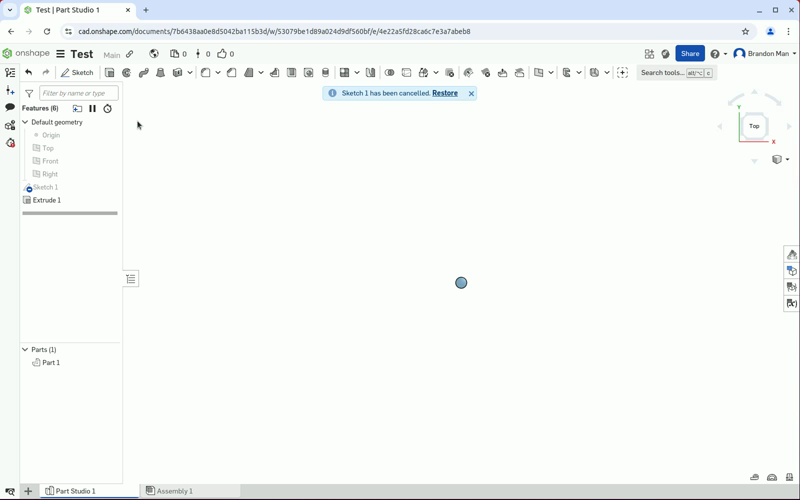
key(shift+h)
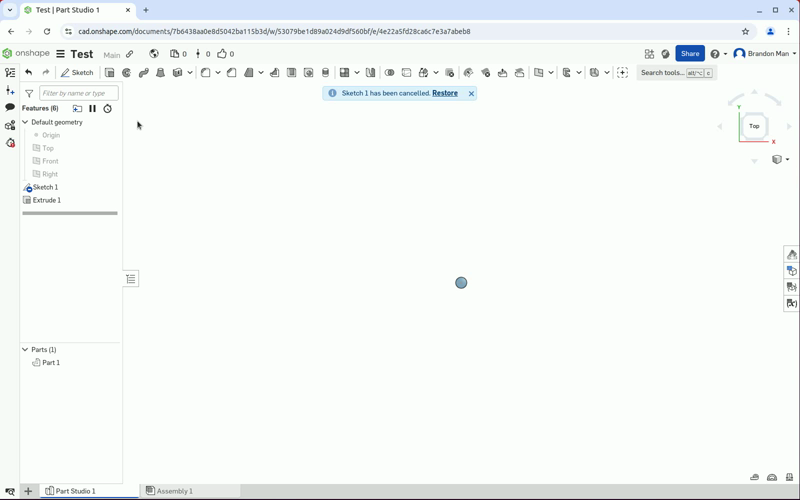
key(shift+h)
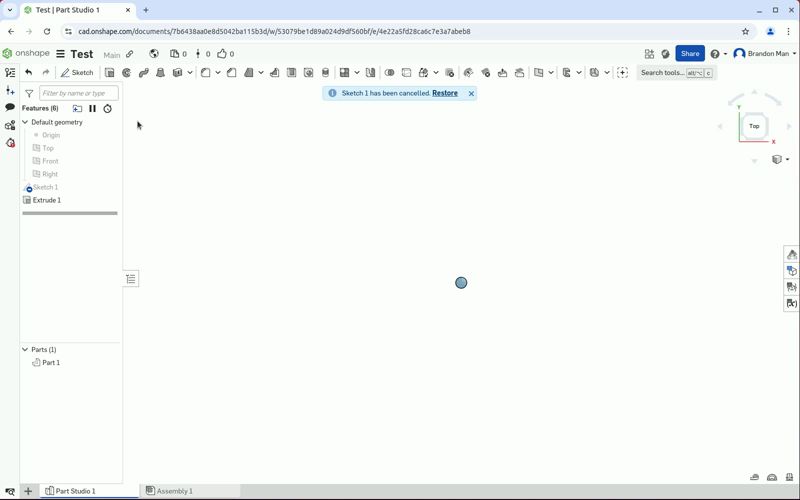
mouse_move(73, 189)
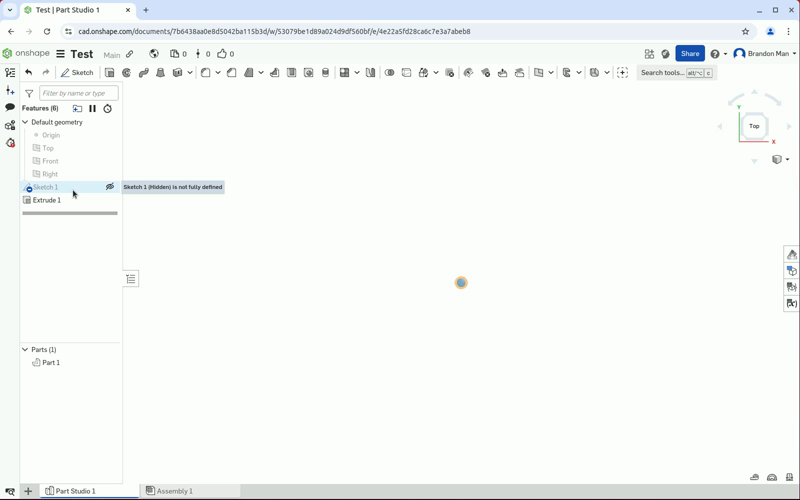
click(73, 189)
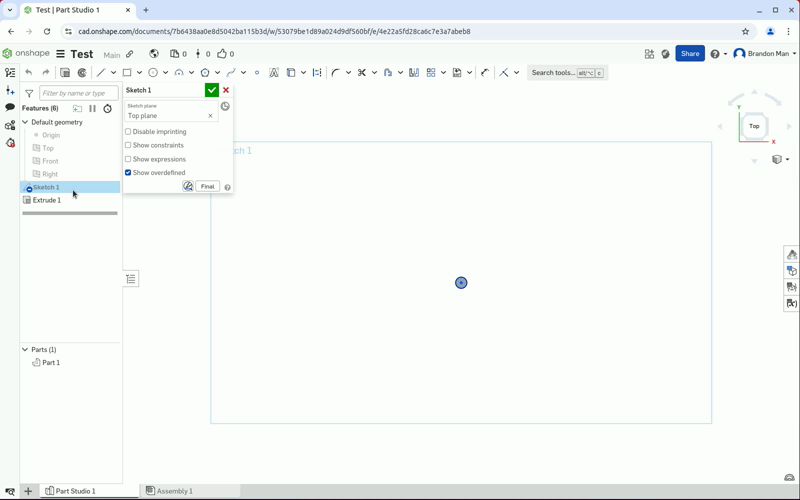
mouse_move(229, 92)
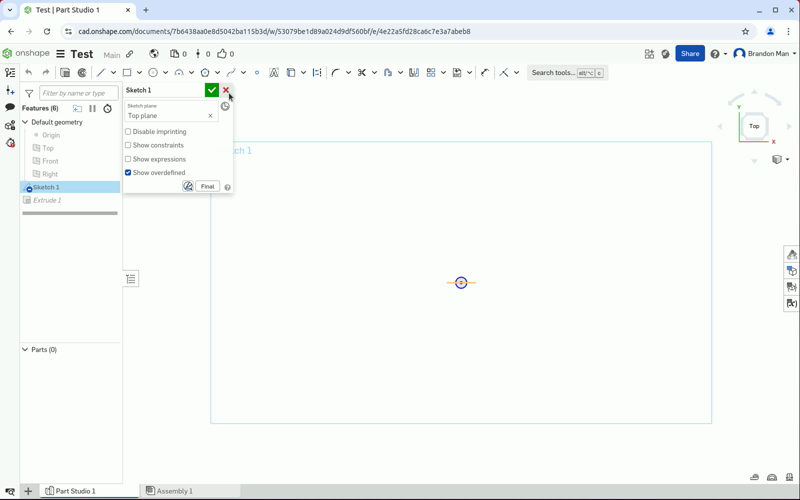
click(229, 92)
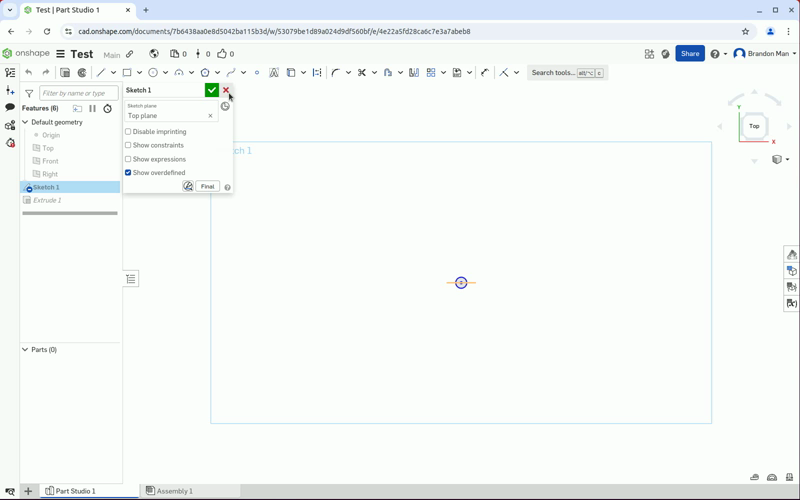
key(shift+s)
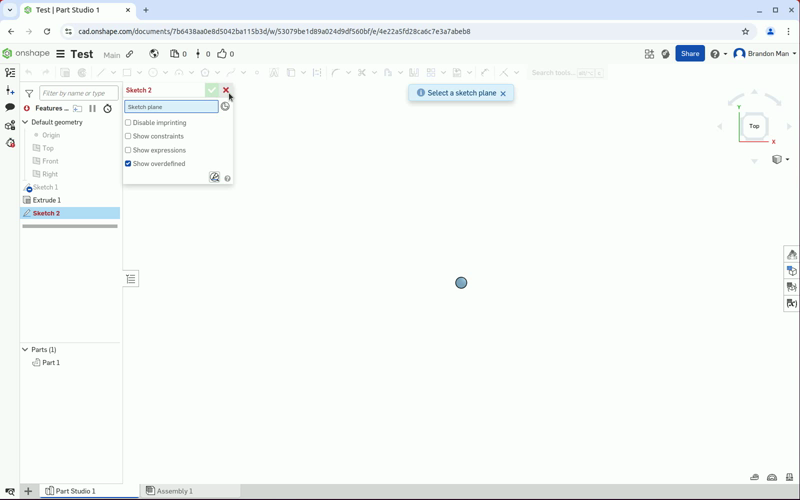
mouse_move(73, 150)
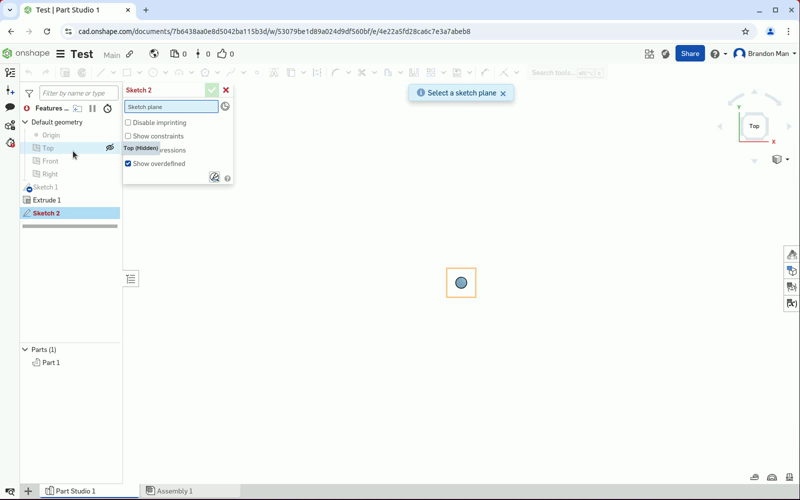
click(73, 150)
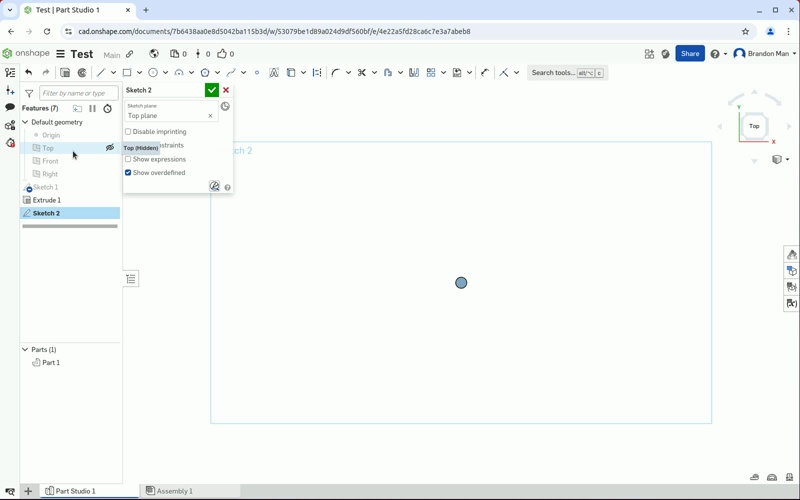
mouse_move(73, 352)
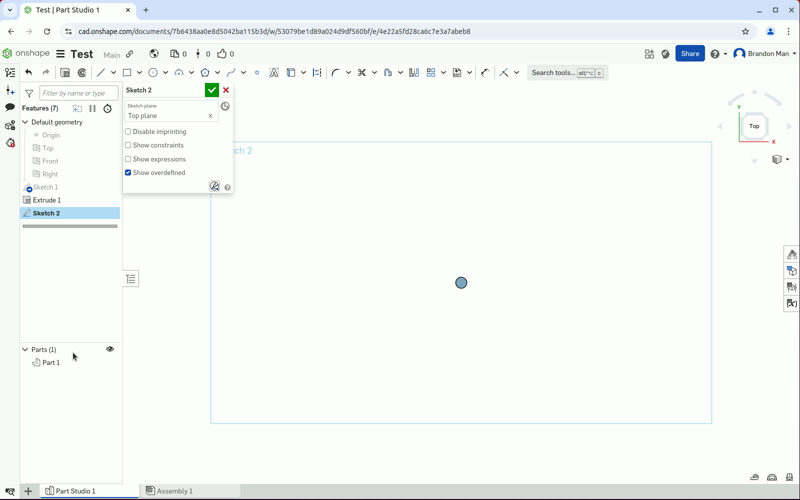
key(y)
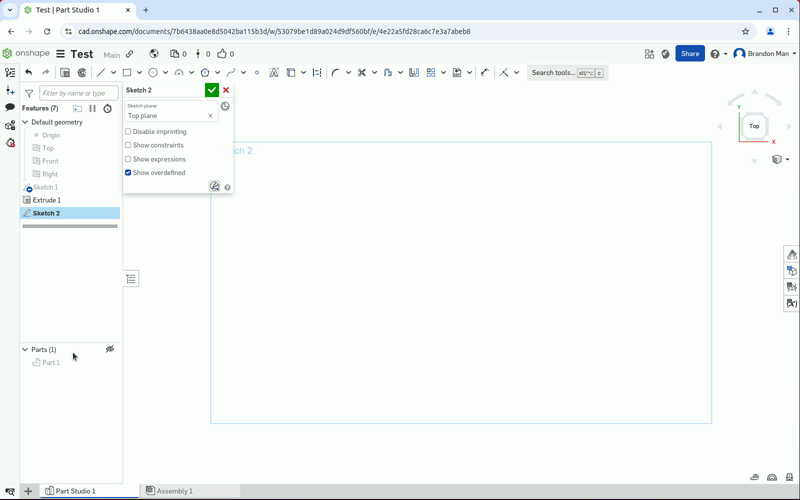
key(c)
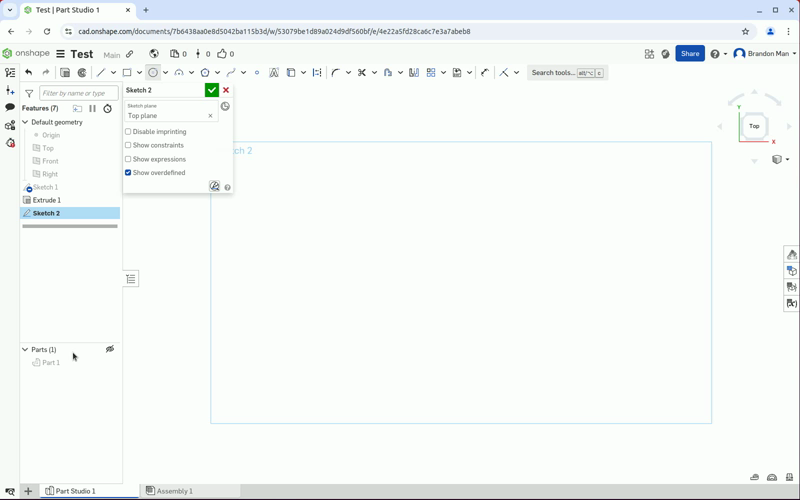
key_down(shift)
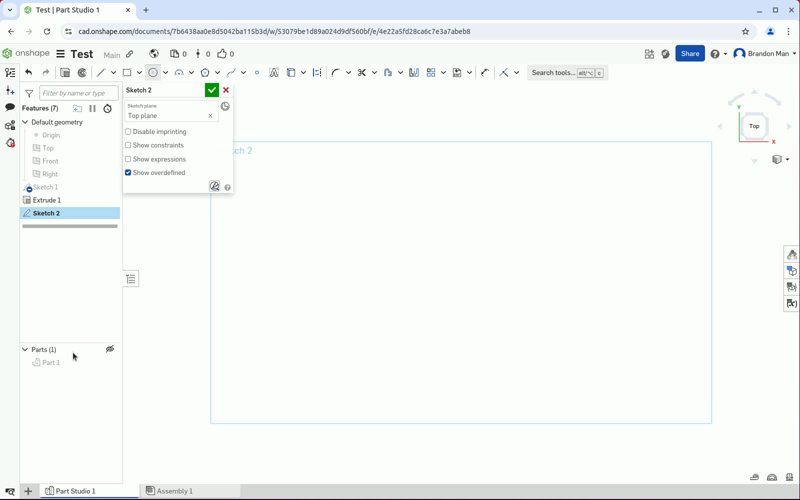
mouse_move(461, 282)
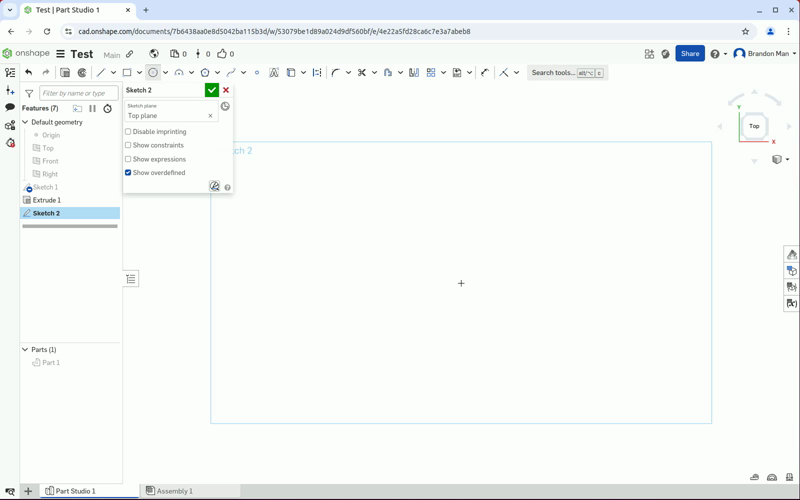
click(461, 282)
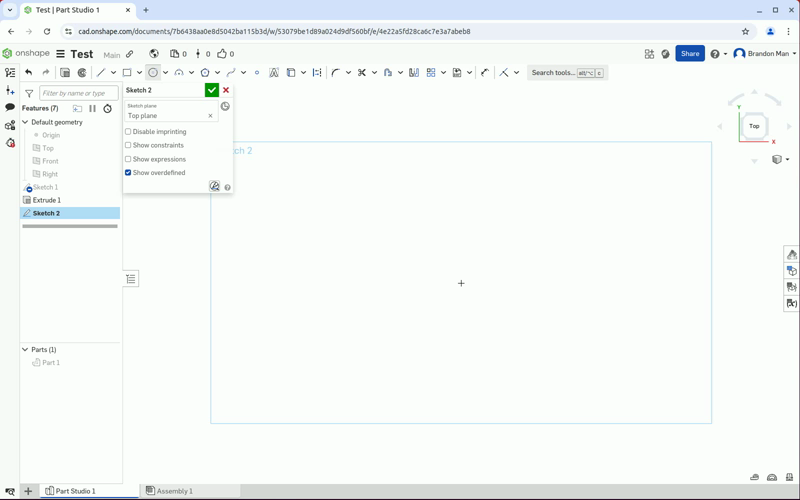
key_up(shift)
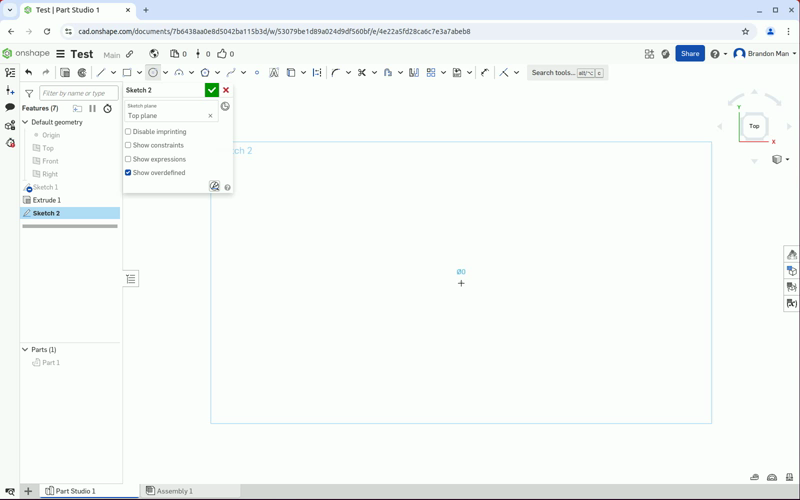
mouse_move(476, 282)
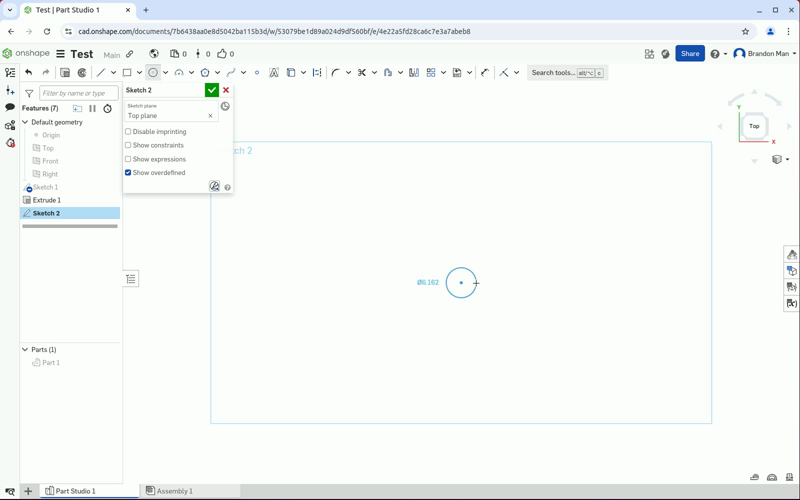
click(476, 282)
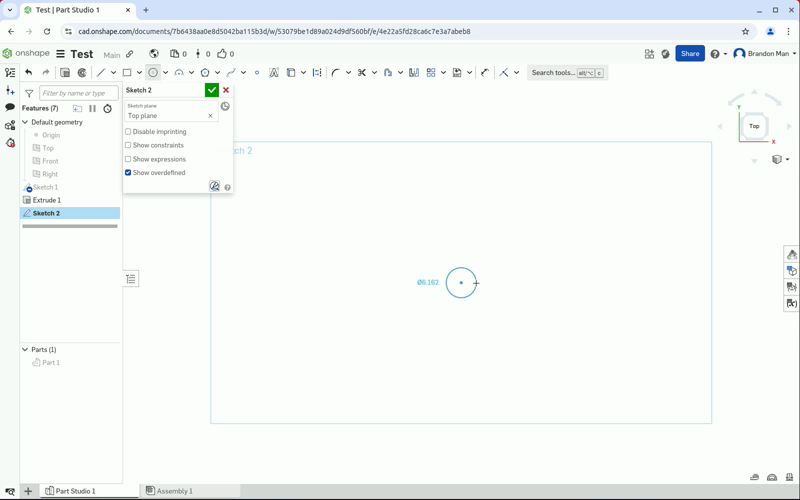
key(esc)
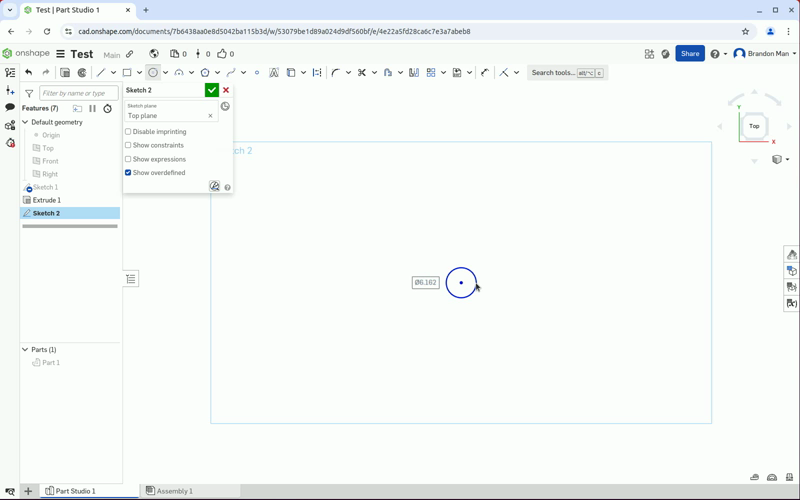
key(c)
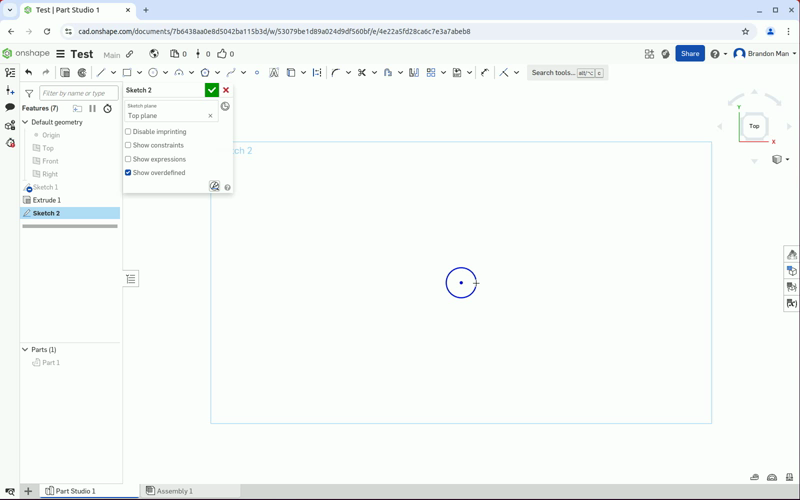
key_down(shift)
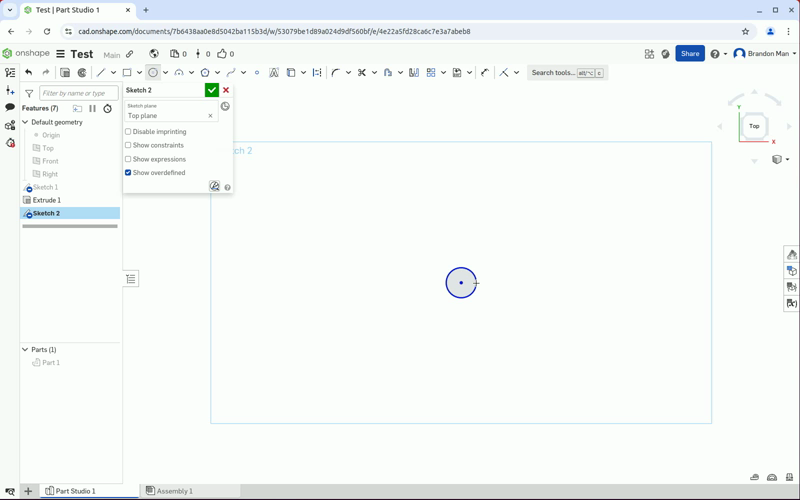
mouse_move(461, 282)
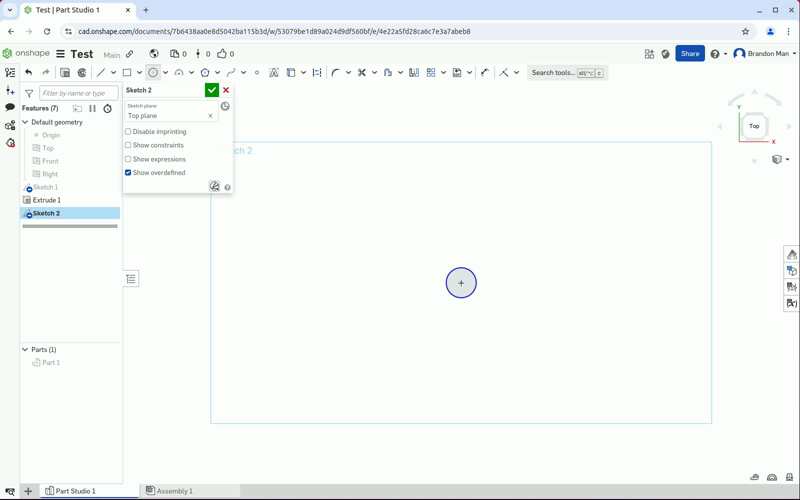
click(461, 282)
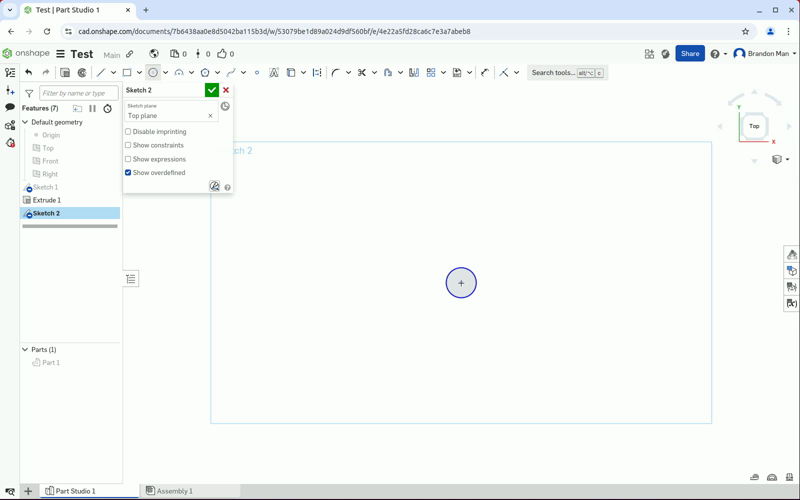
key_up(shift)
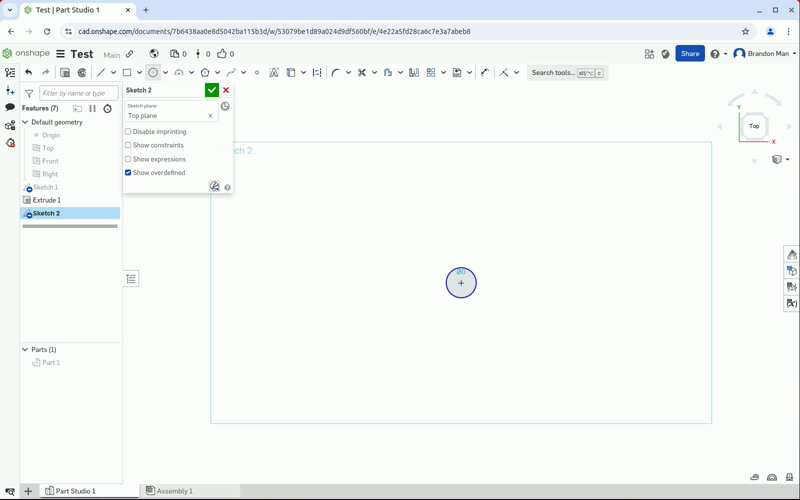
mouse_move(466, 282)
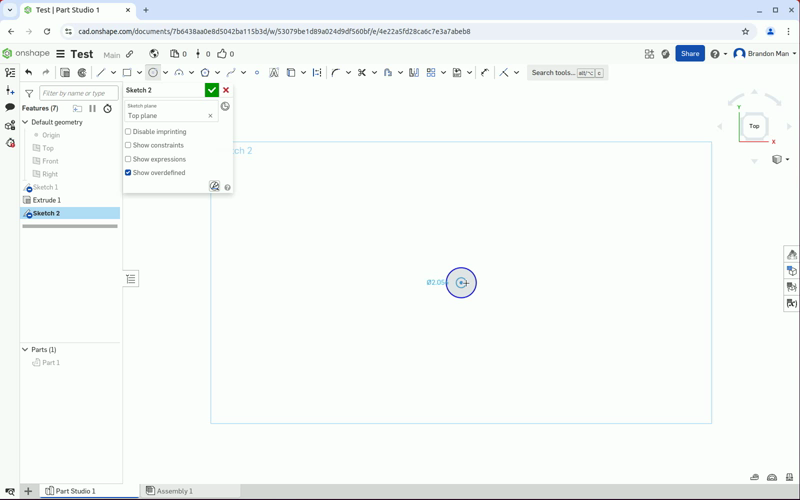
click(466, 282)
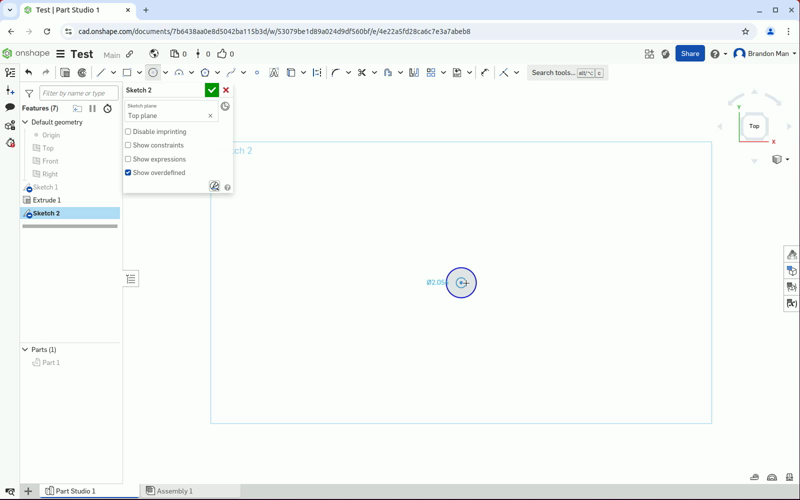
key(esc)
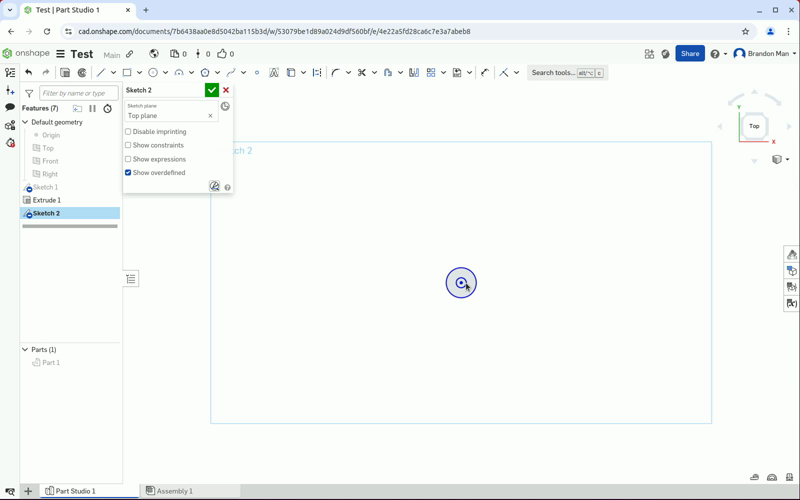
mouse_move(468, 293)
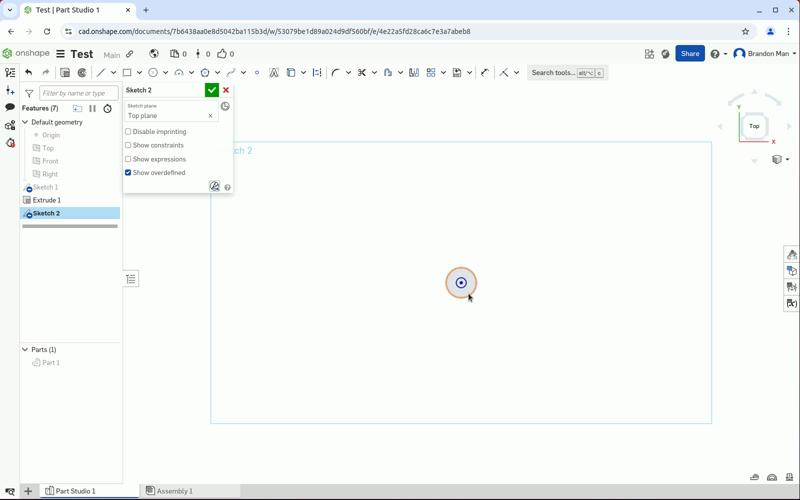
scroll(6)
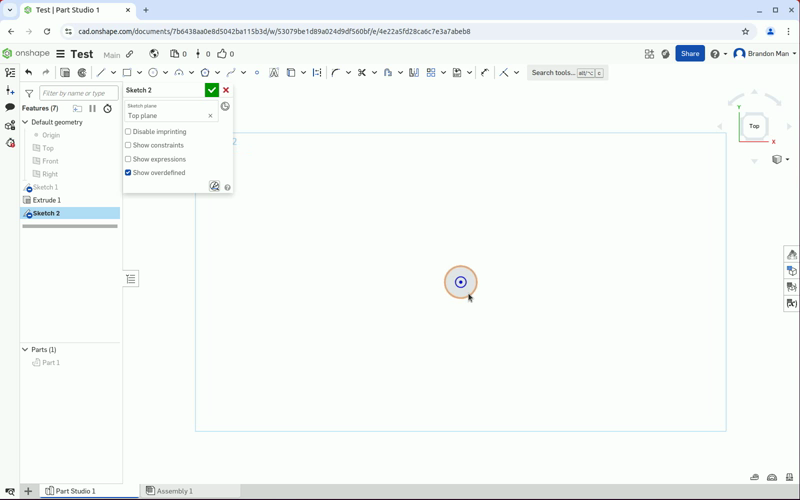
scroll(6)
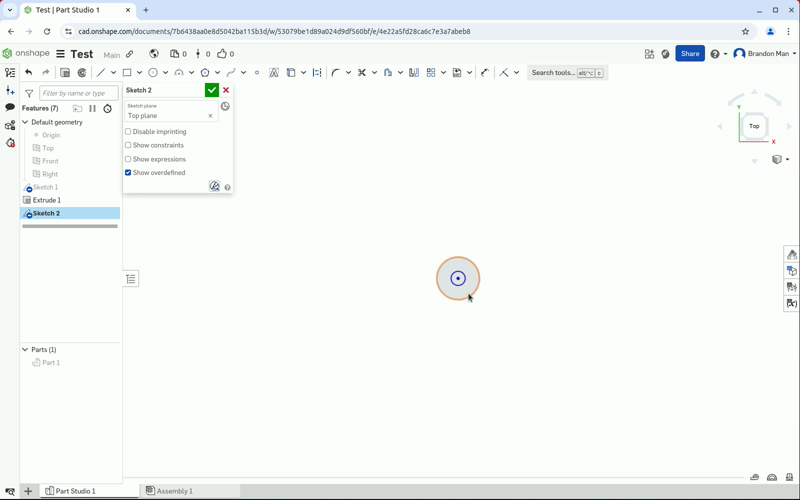
scroll(6)
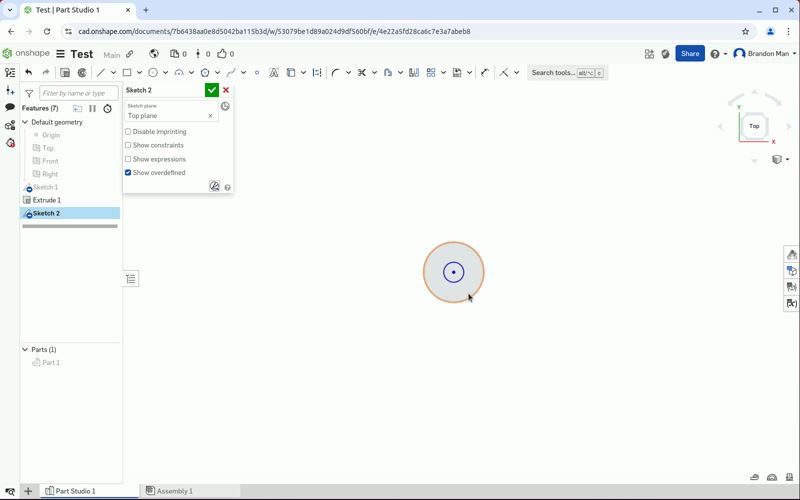
scroll(6)
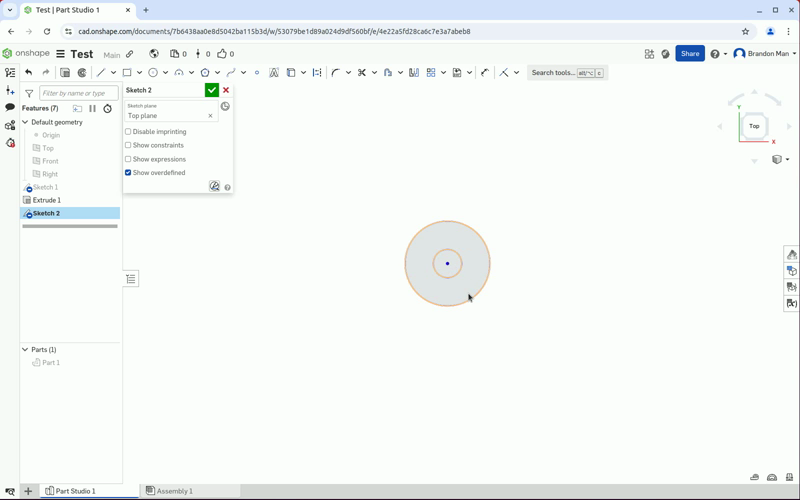
scroll(6)
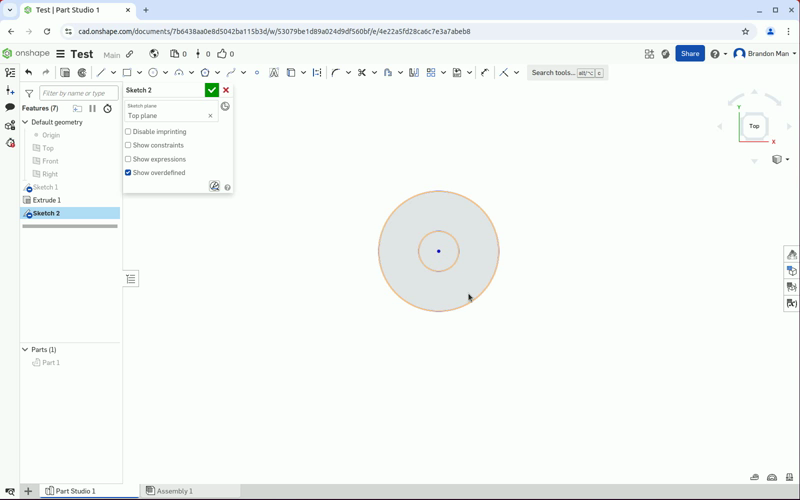
scroll(6)
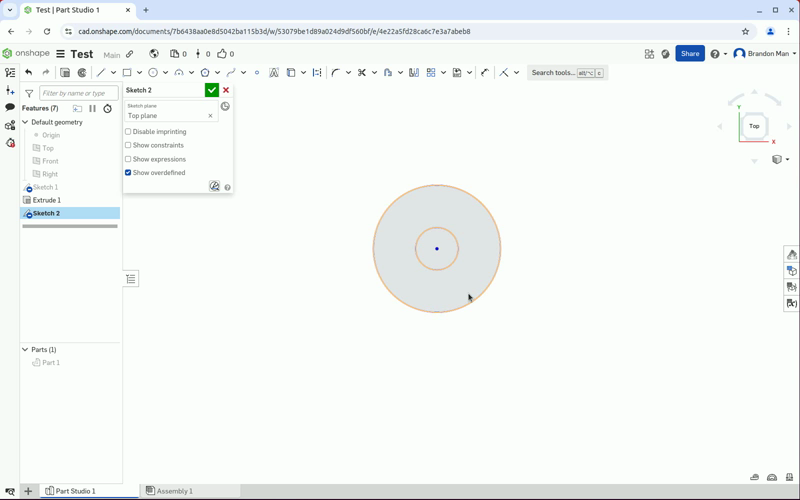
scroll(6)
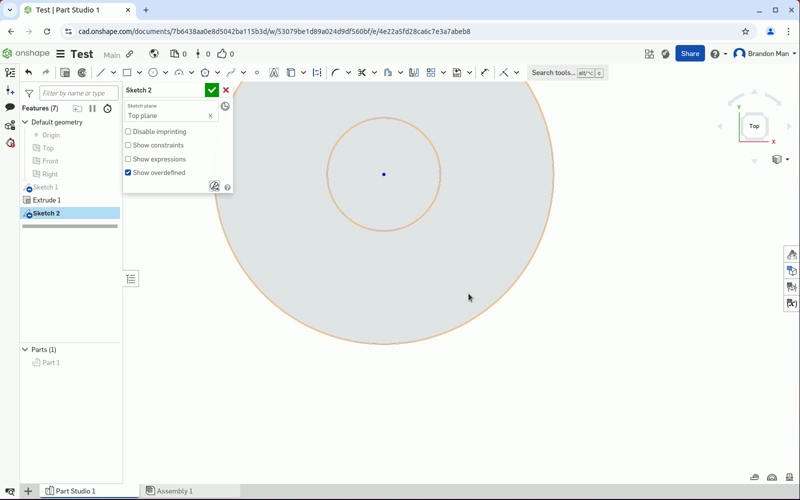
click(468, 293)
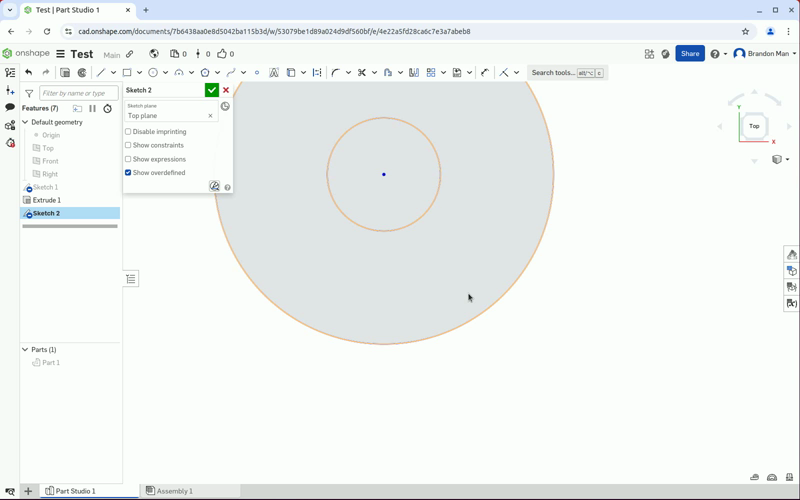
scroll(-6)
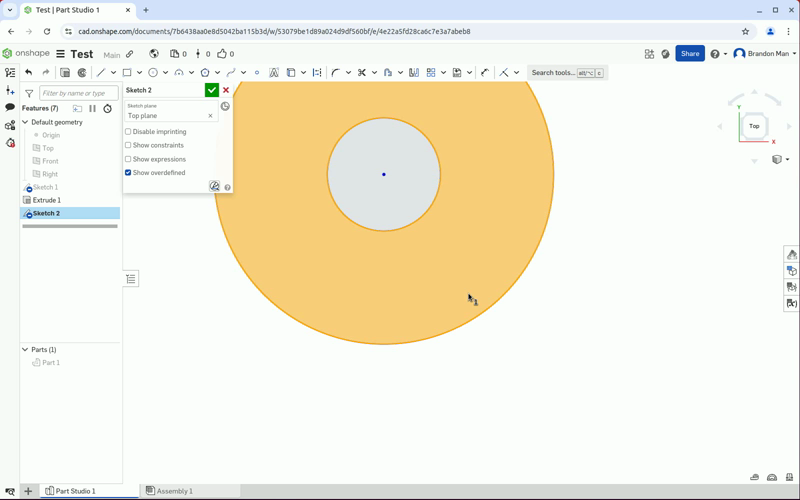
scroll(-6)
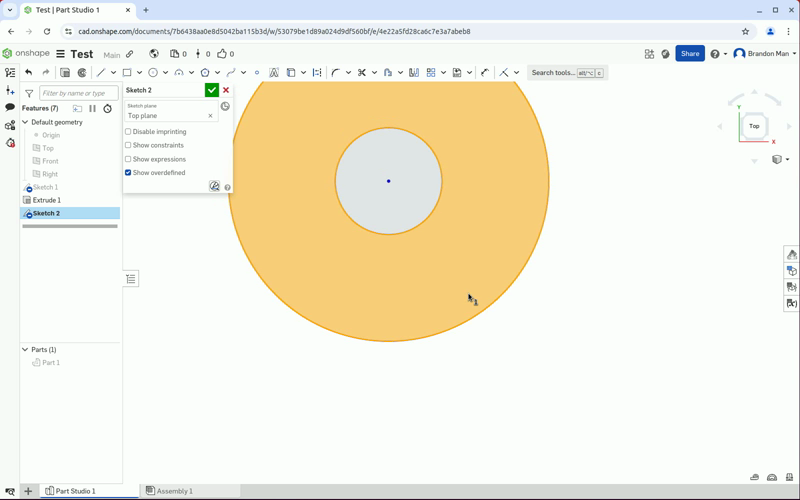
scroll(-6)
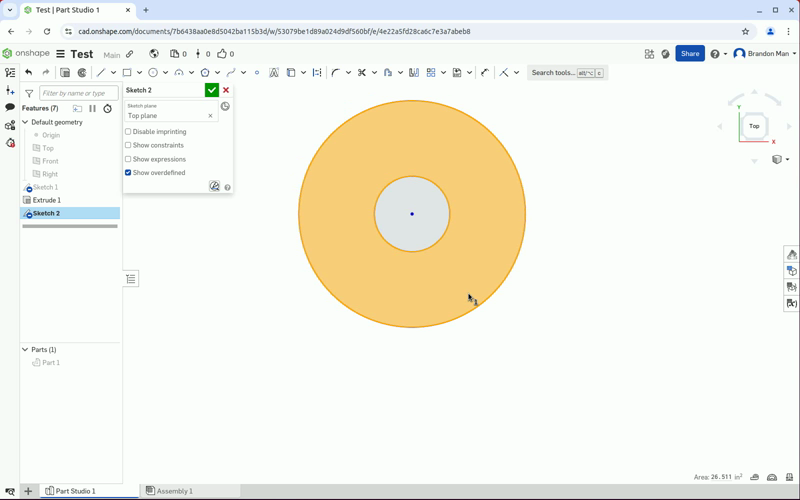
scroll(-6)
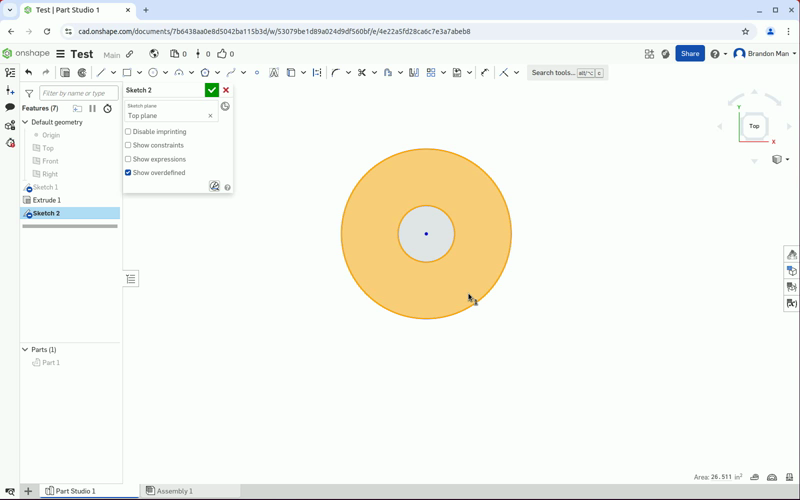
scroll(-6)
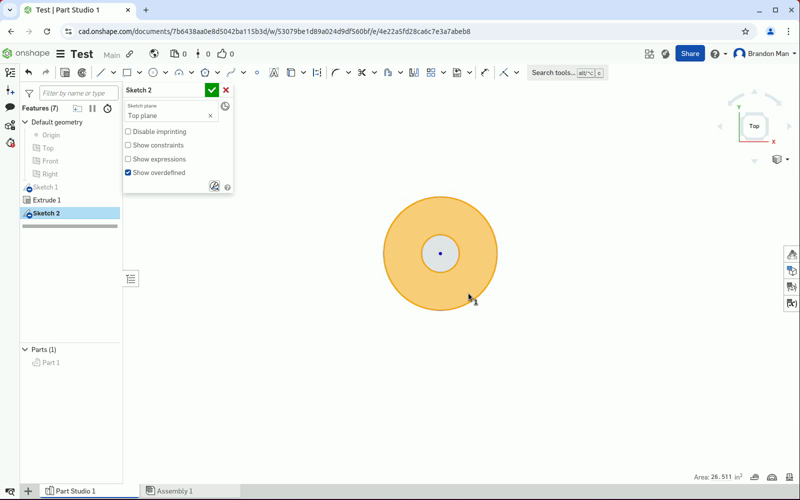
scroll(-6)
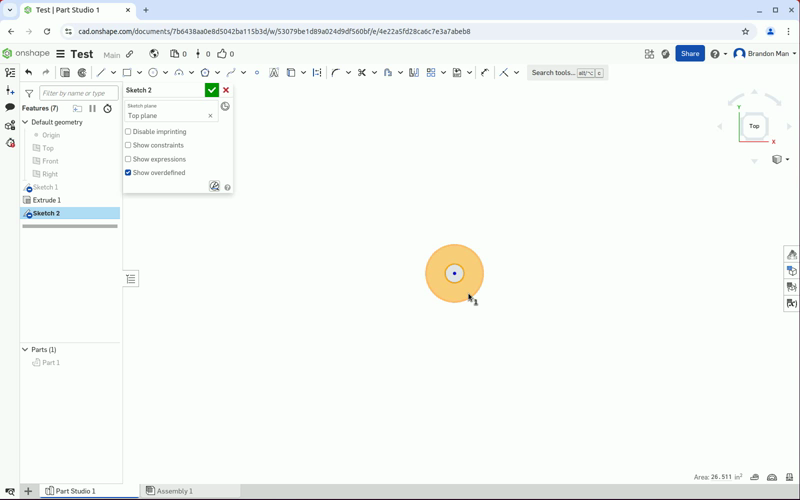
scroll(-6)
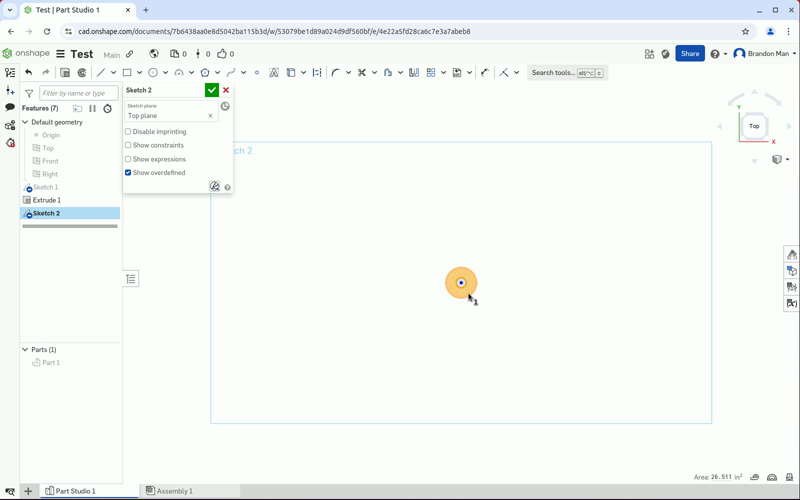
mouse_move(73, 352)
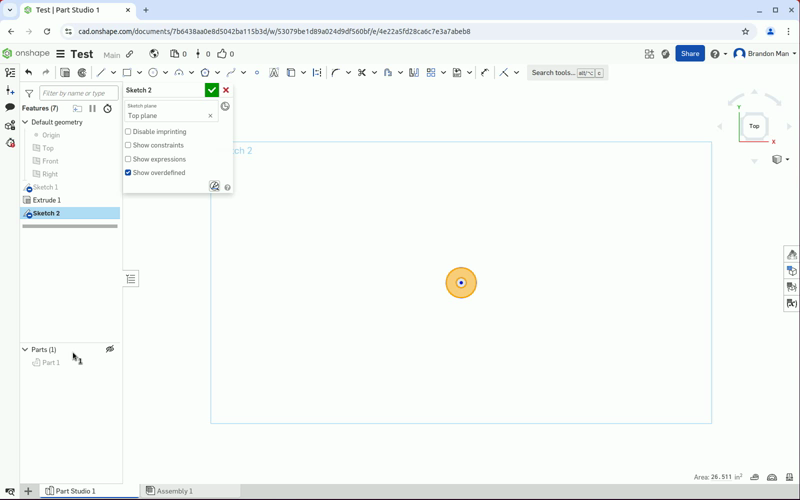
key(shift+y)
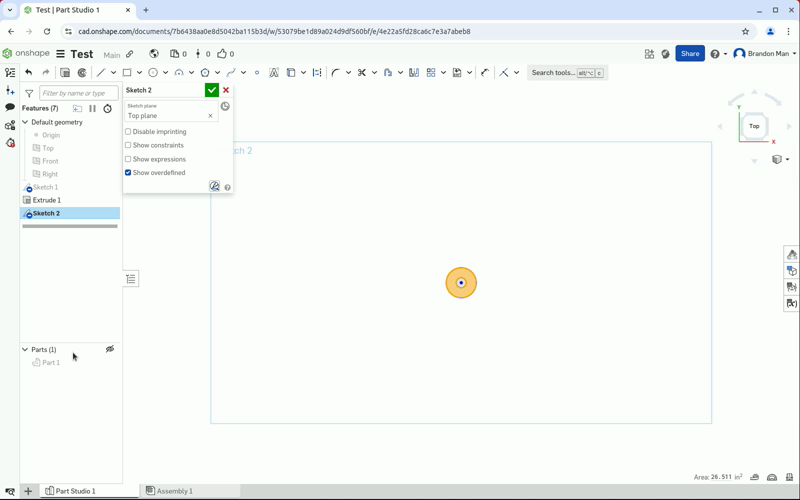
key(shift+e)
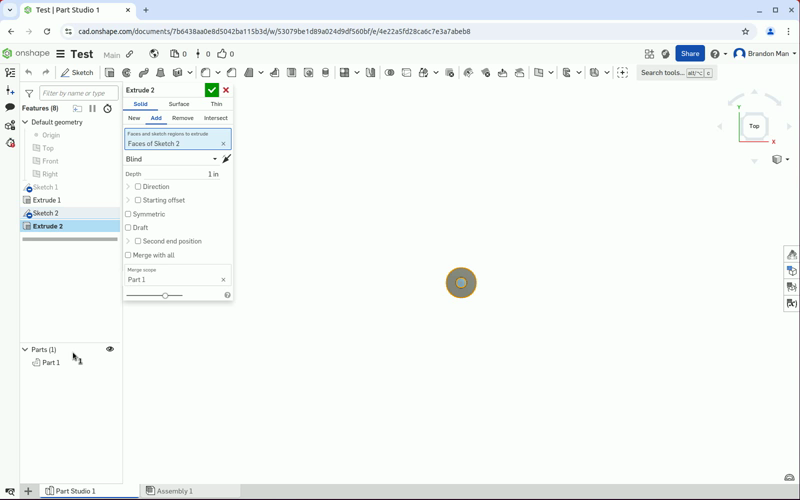
mouse_move(143, 106)
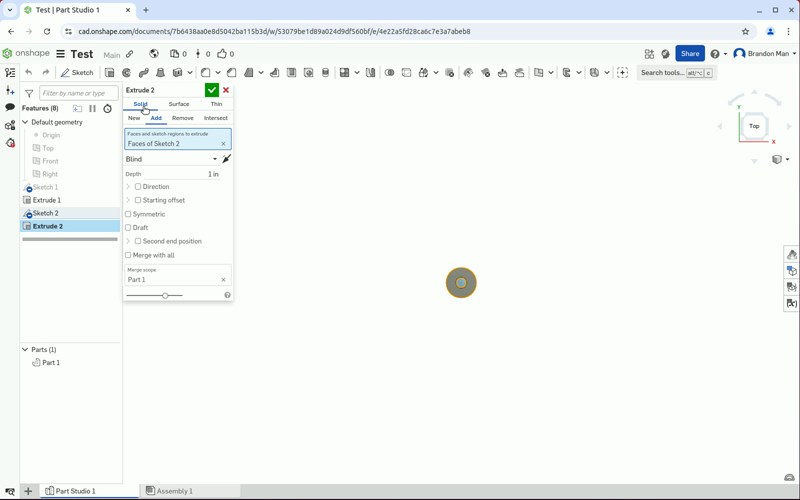
click(143, 106)
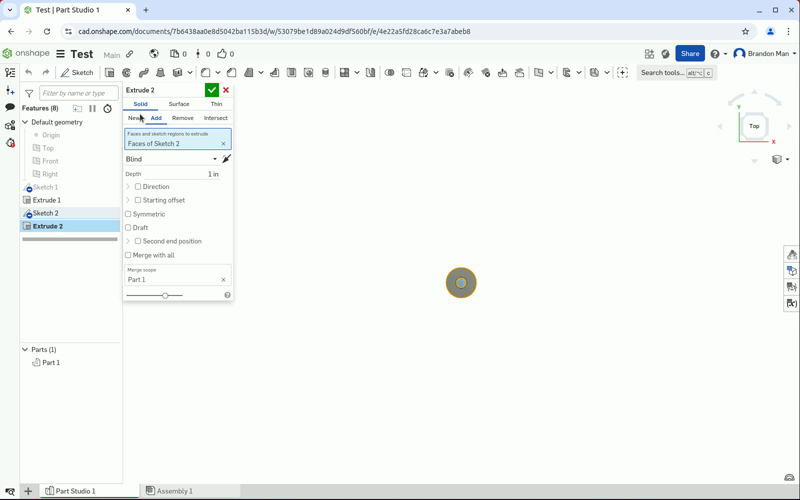
mouse_move(137, 120)
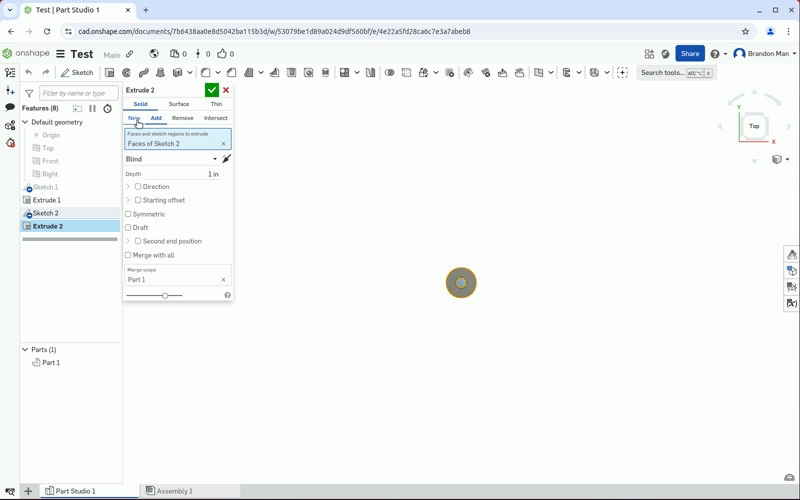
click(137, 120)
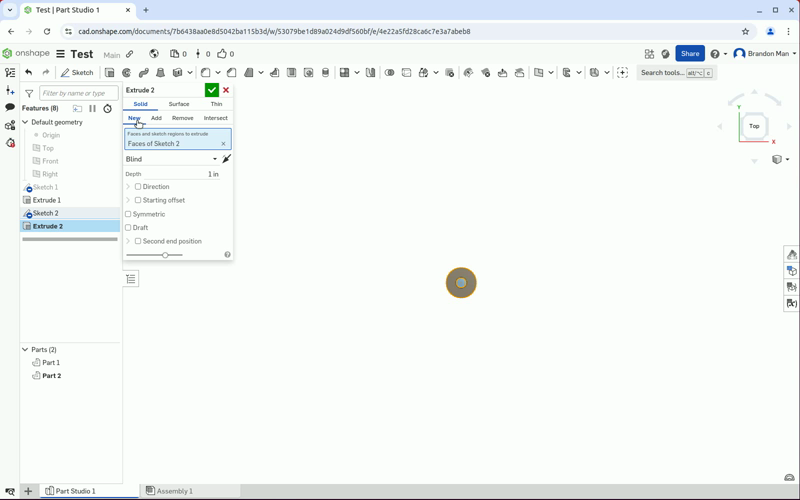
key(tab, 4)
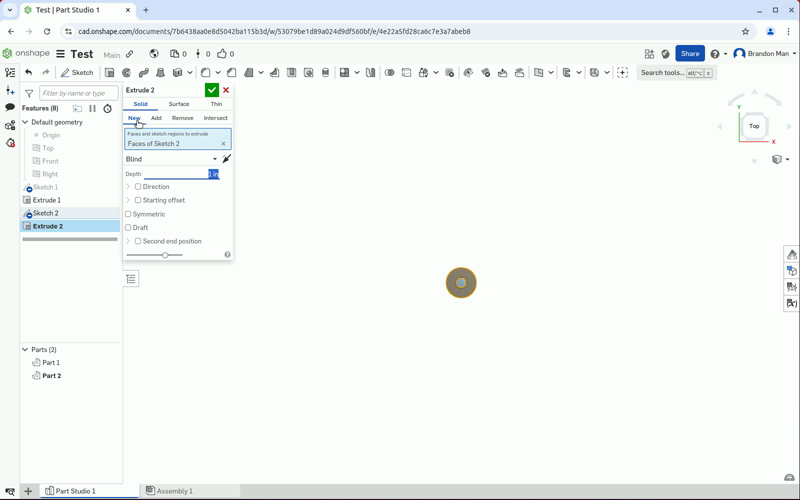
text(19.738)
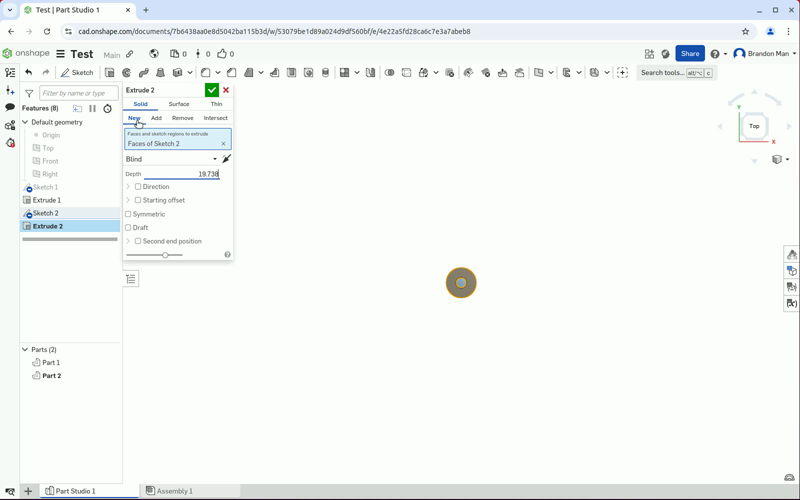
key(enter)
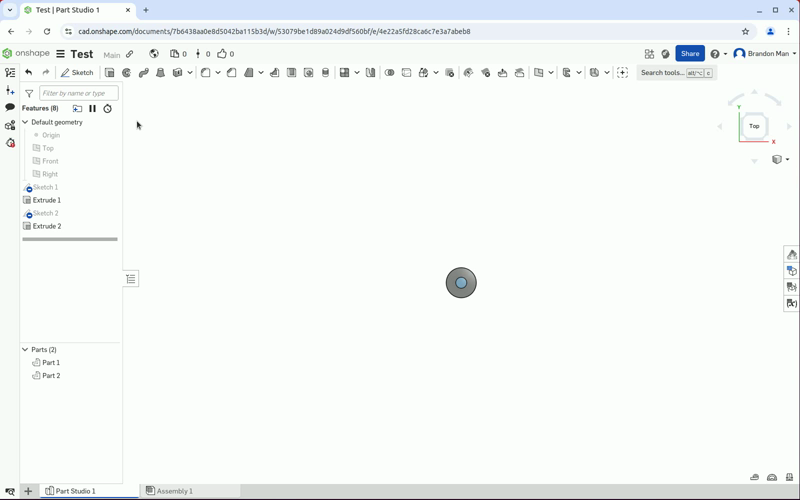
key(shift+h)
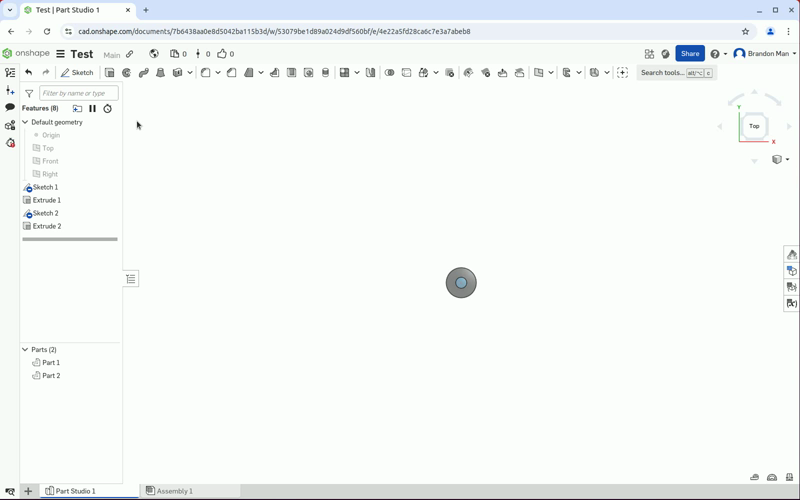
key(shift+h)
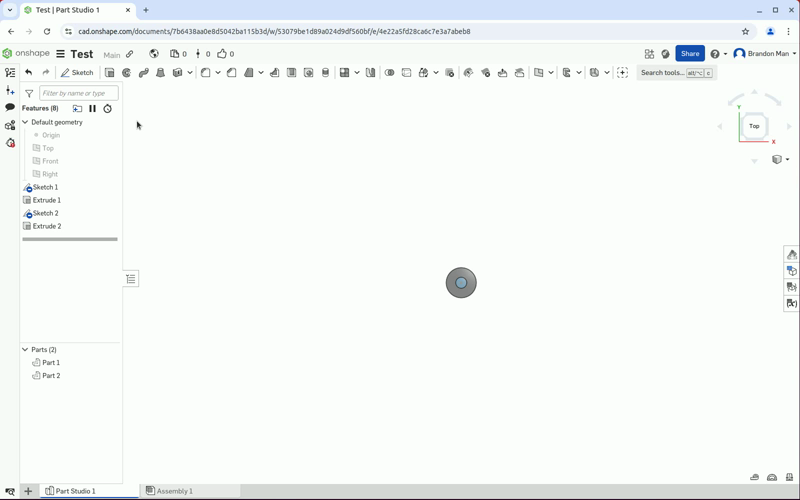
key(shift+7)
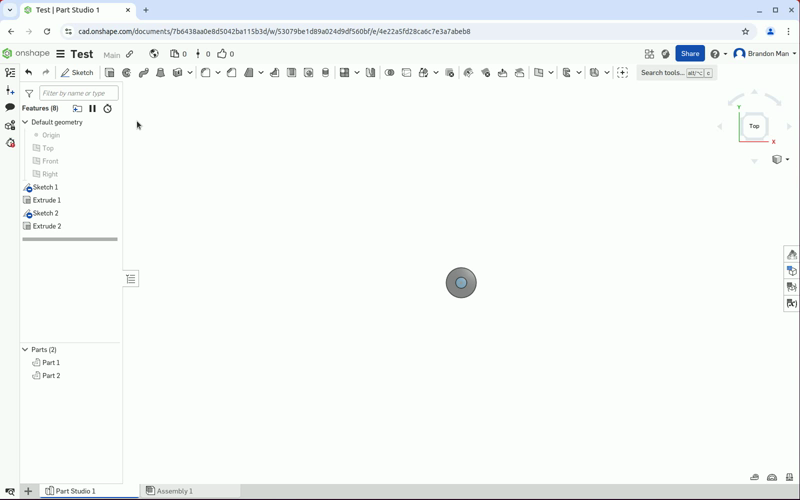
key(up, 3)
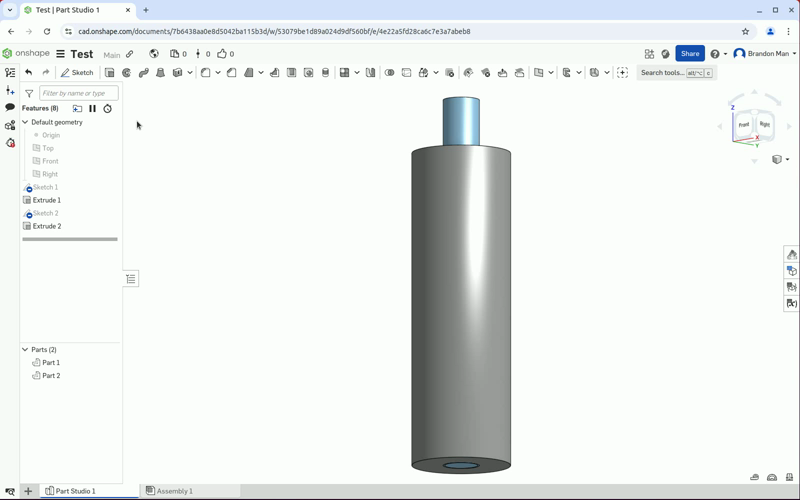
key(left, 3)
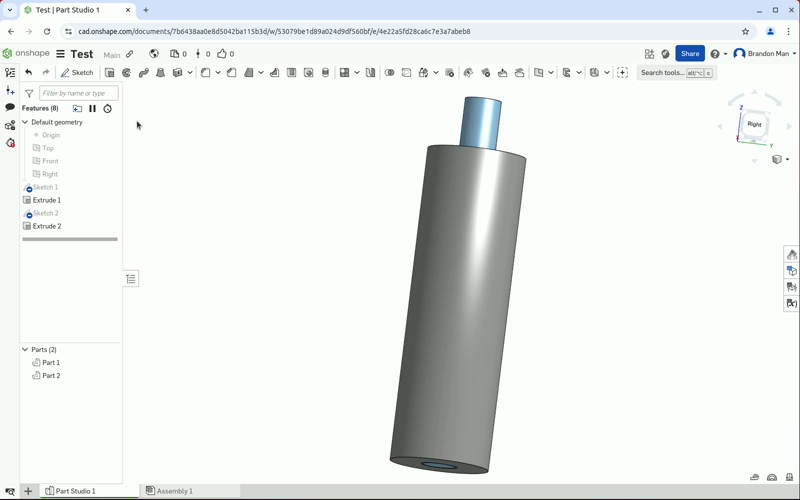
key(right, 3)
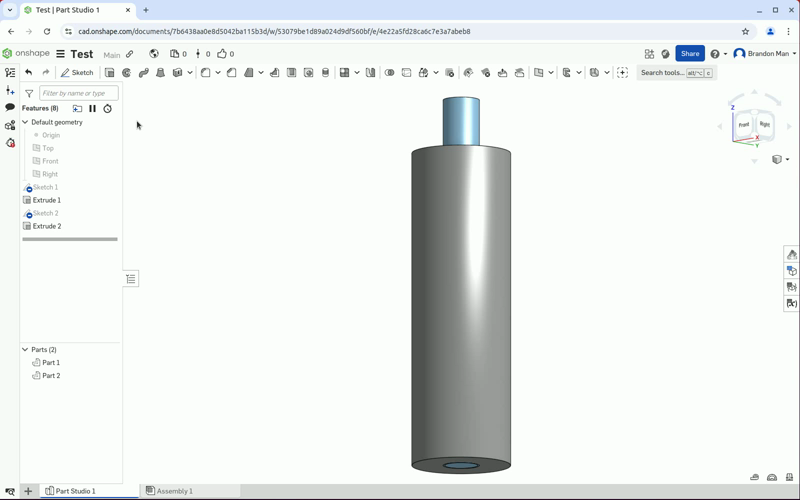
key(down, 3)
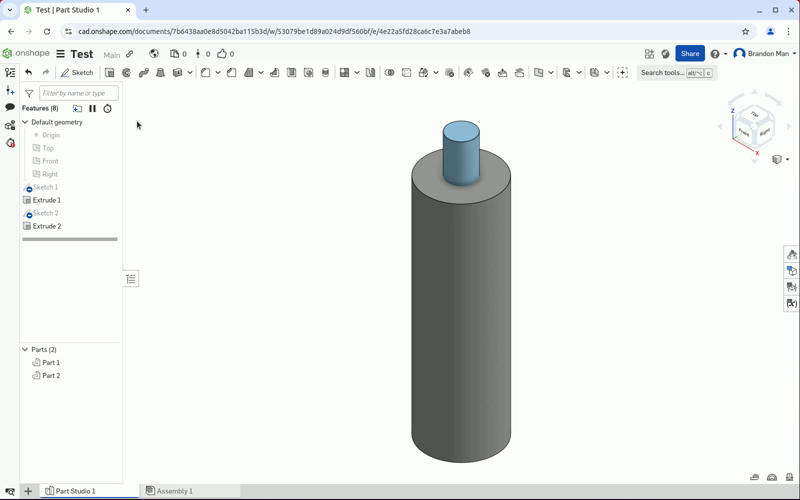
mouse_move(73, 189)
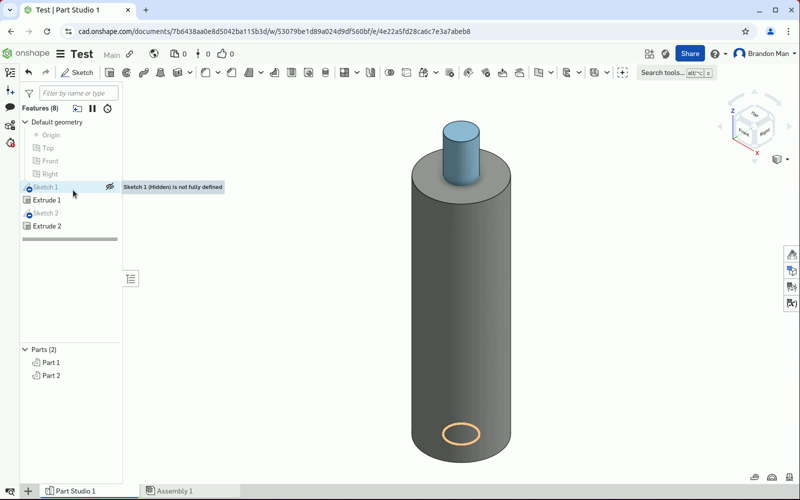
click(73, 189)